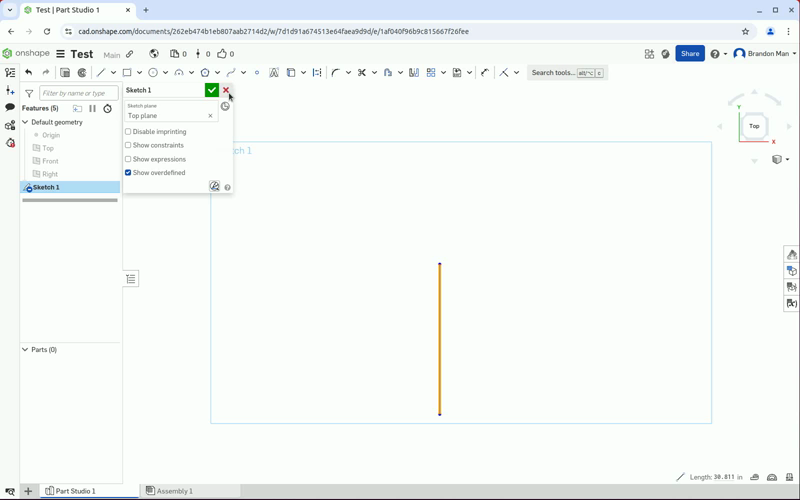
key(shift+h)
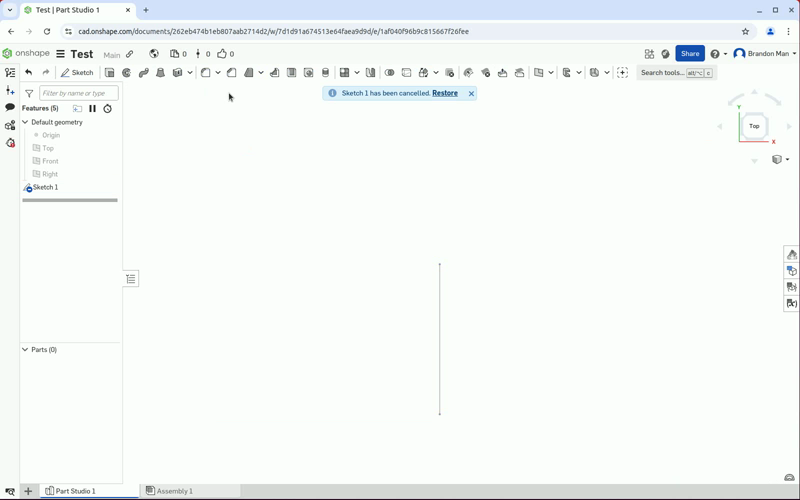
key(shift+s)
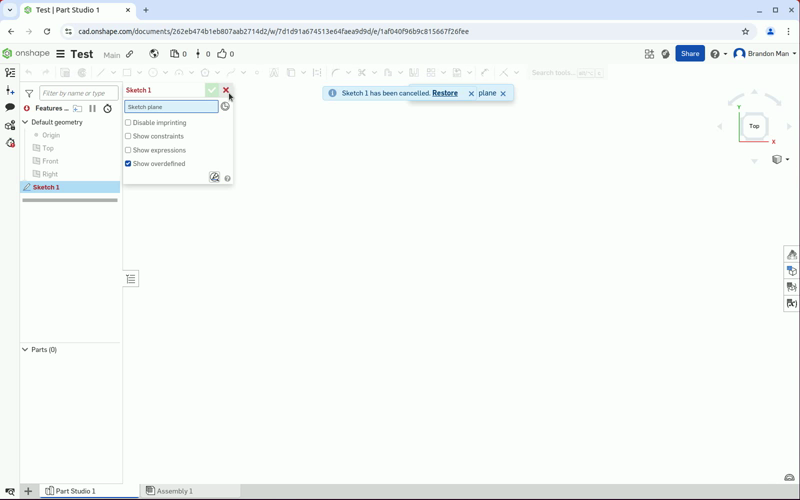
mouse_move(73, 150)
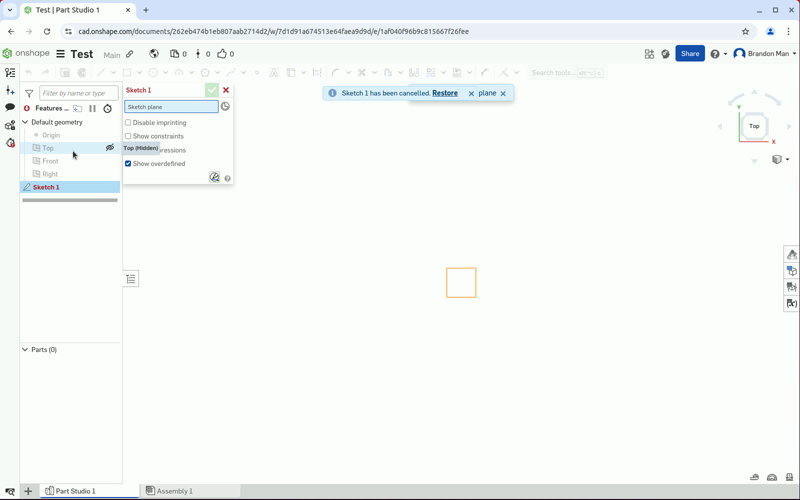
click(73, 150)
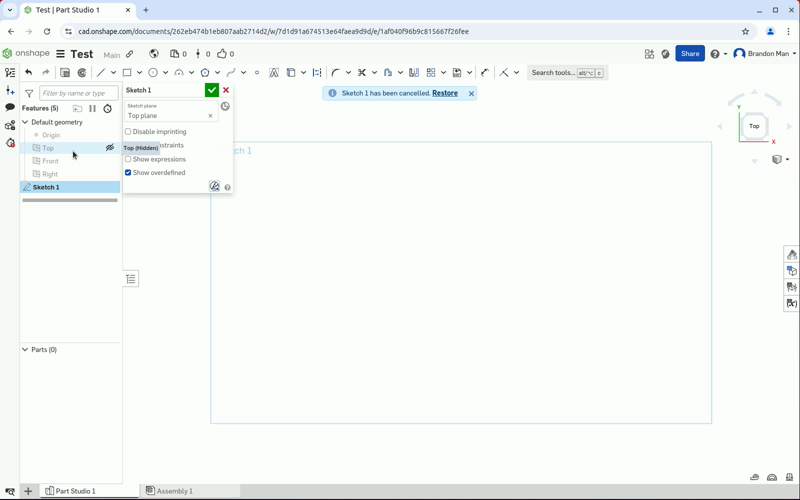
mouse_move(73, 352)
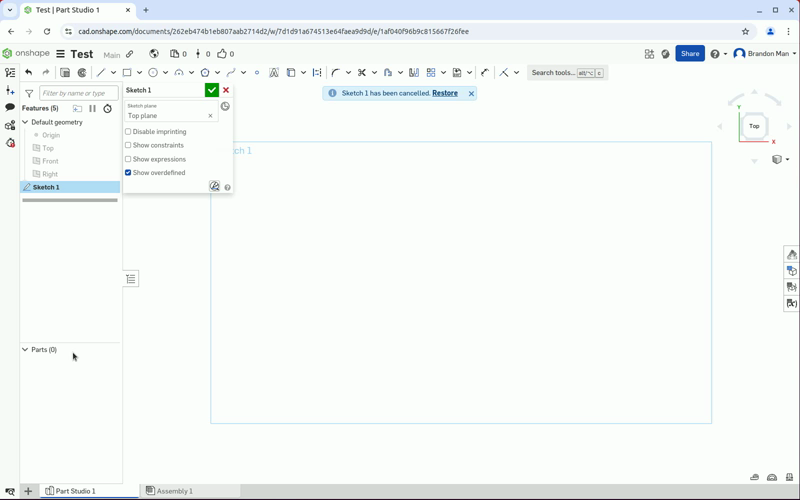
key(y)
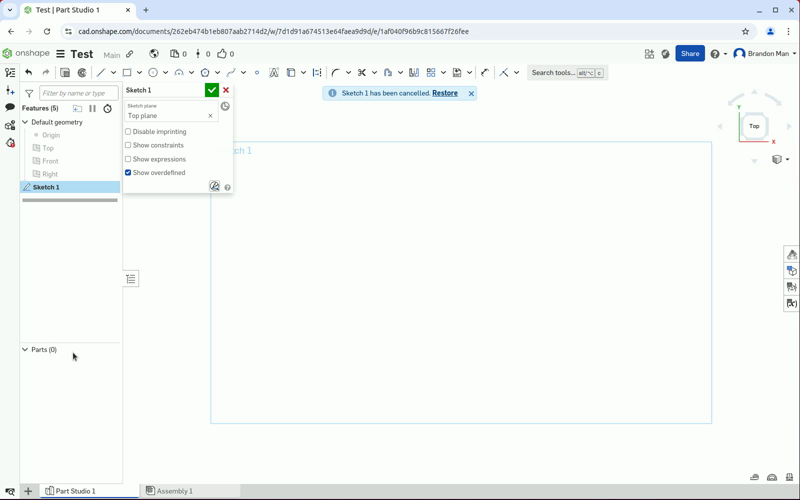
key(c)
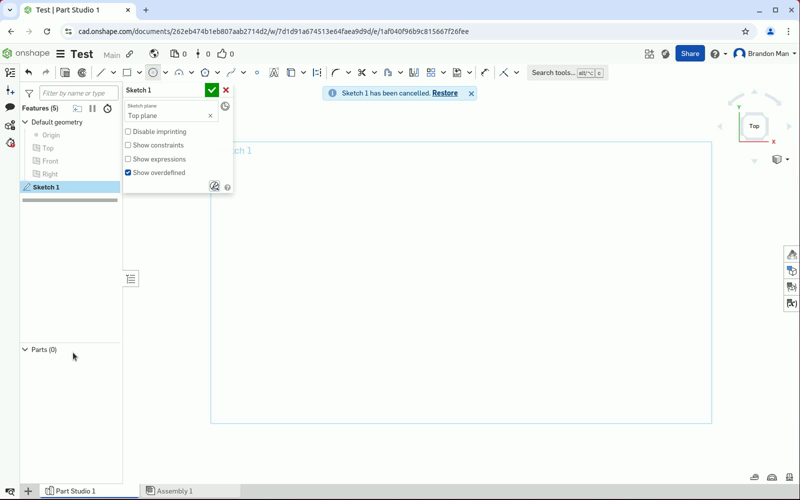
key_down(shift)
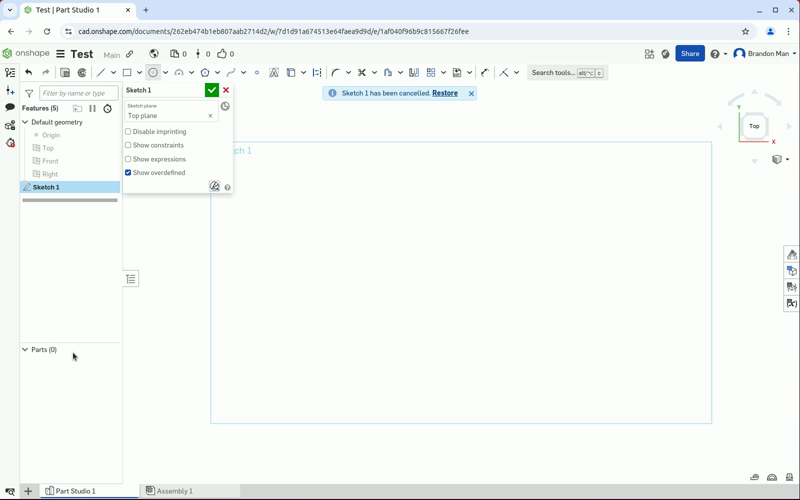
mouse_move(394, 282)
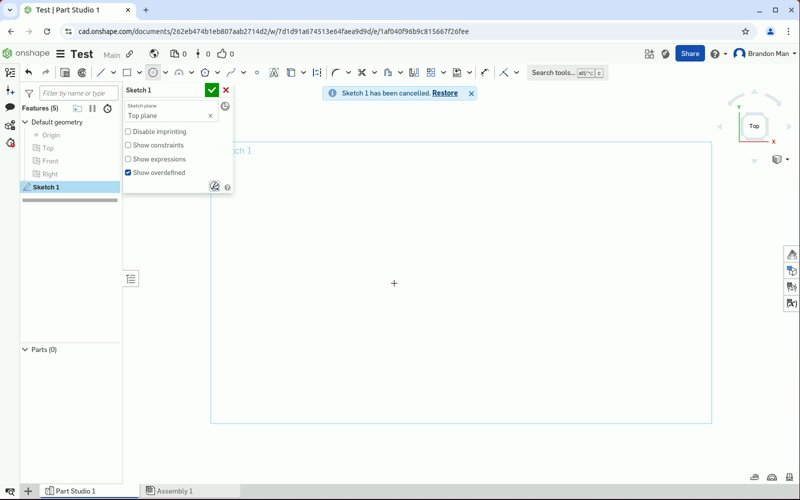
click(394, 282)
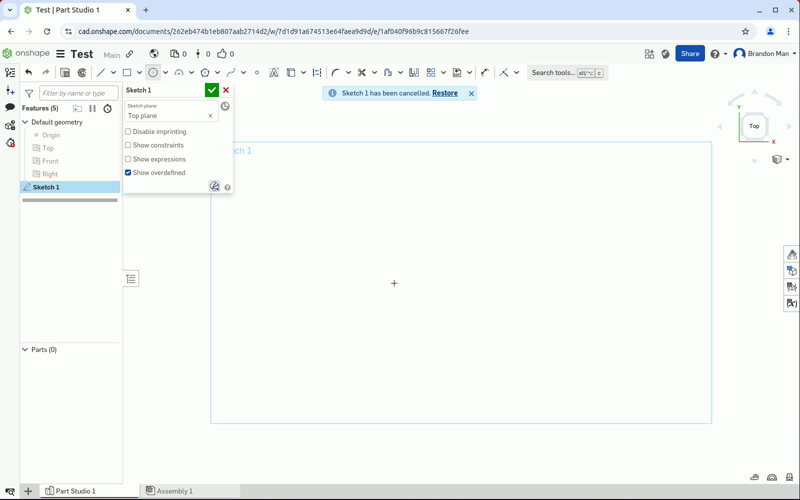
key_up(shift)
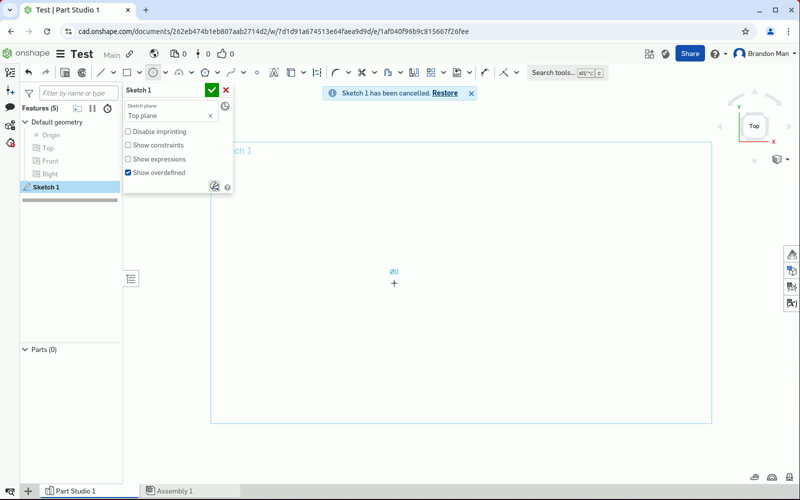
mouse_move(439, 282)
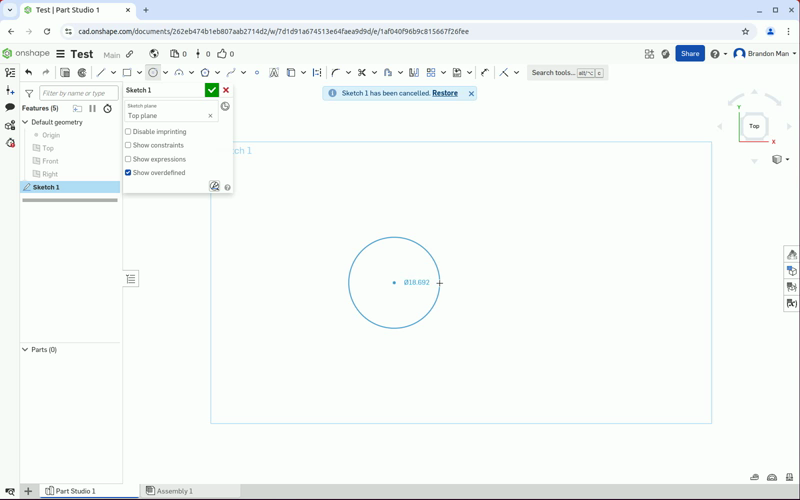
click(439, 282)
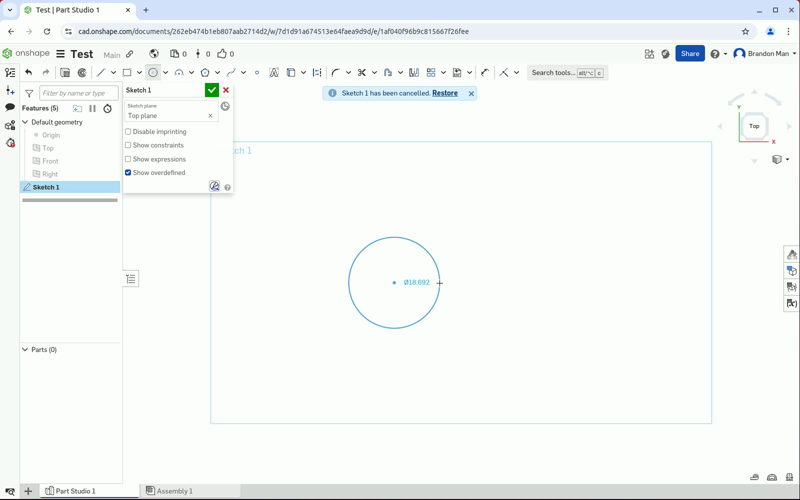
key(esc)
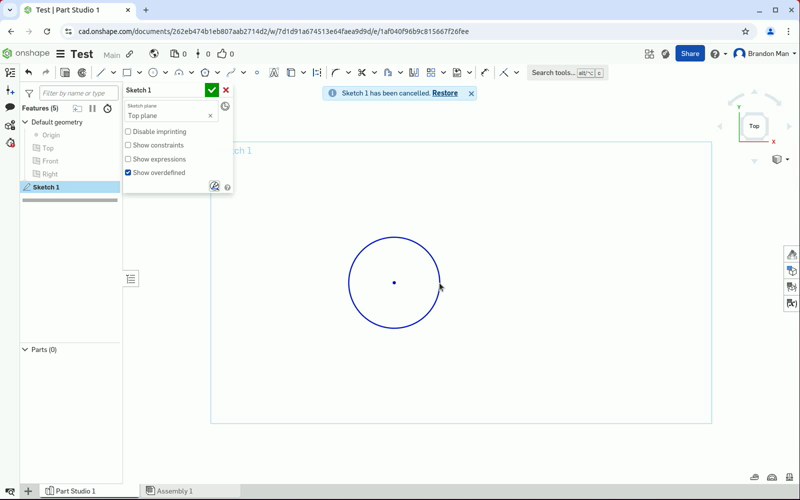
key(c)
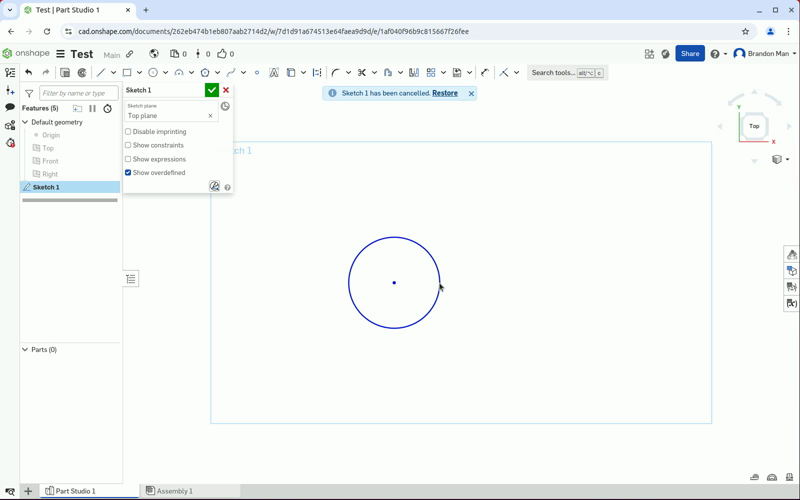
key_down(shift)
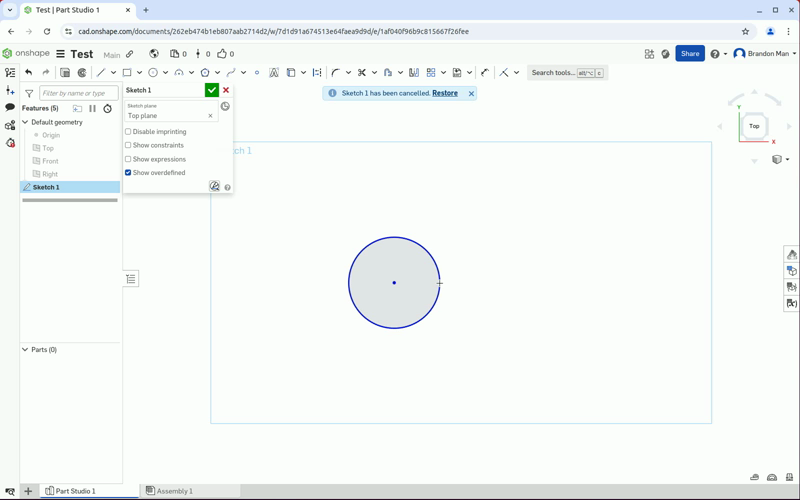
mouse_move(394, 282)
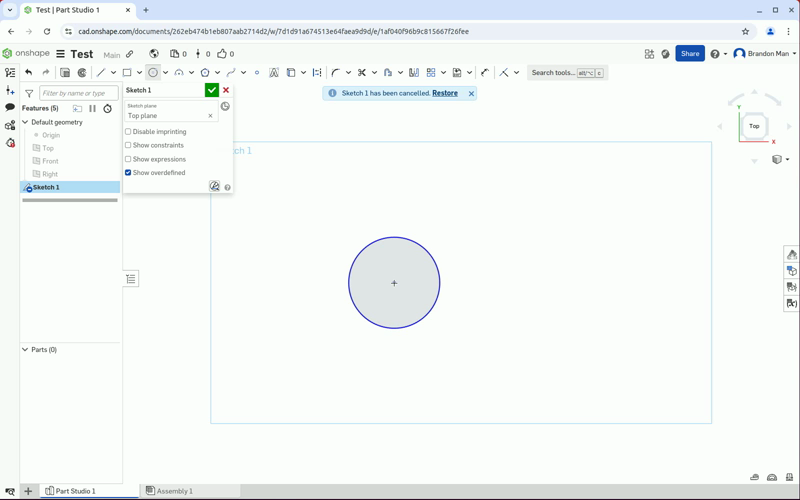
click(394, 282)
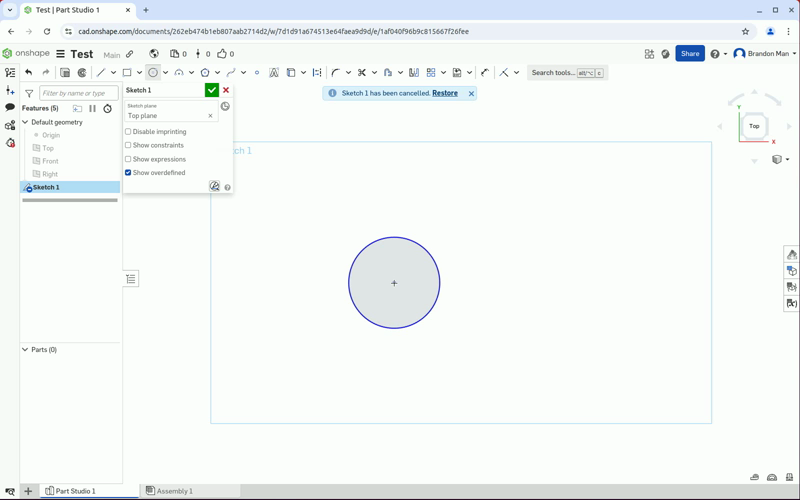
key_up(shift)
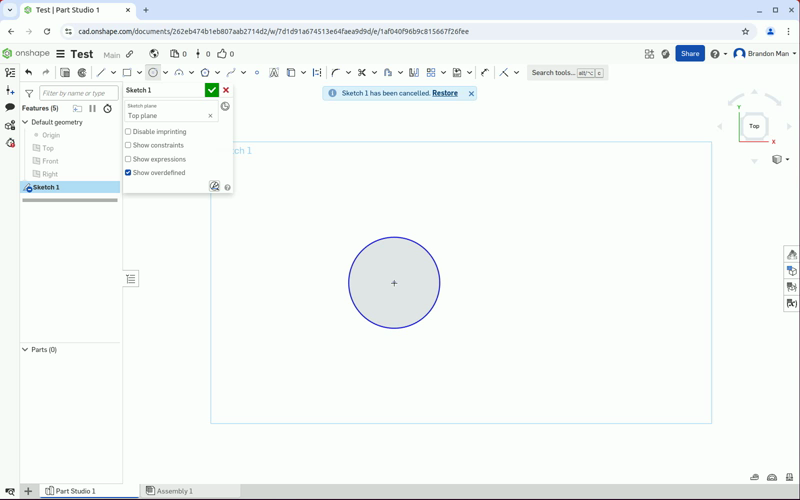
mouse_move(421, 282)
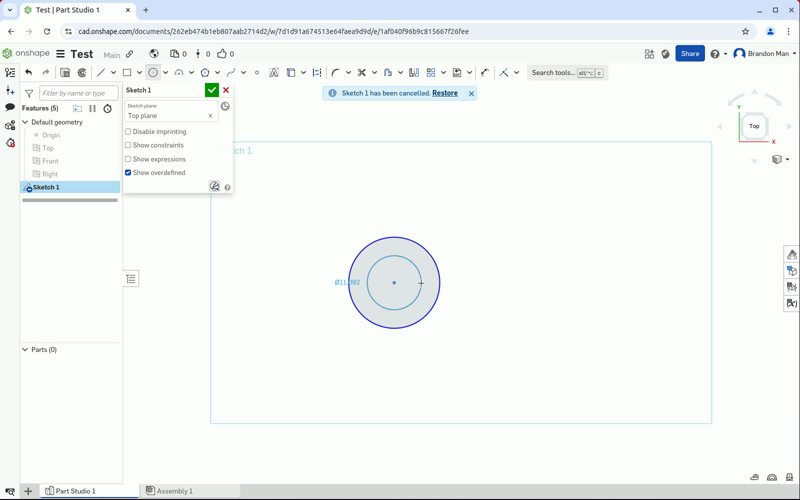
click(421, 282)
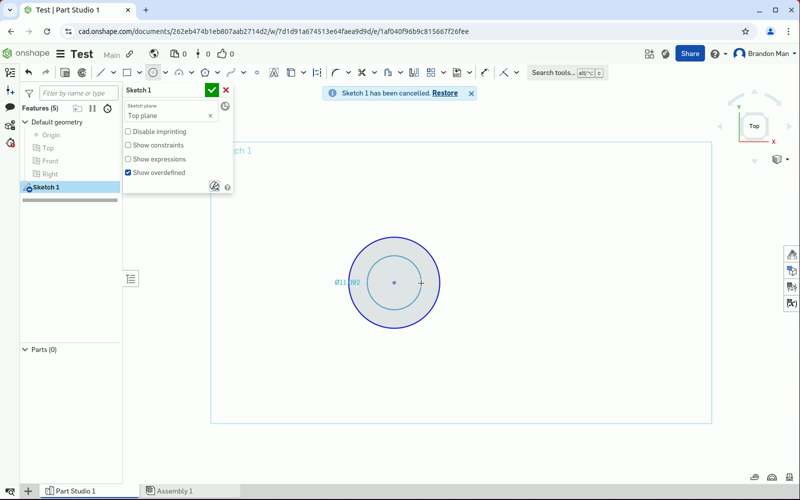
key(esc)
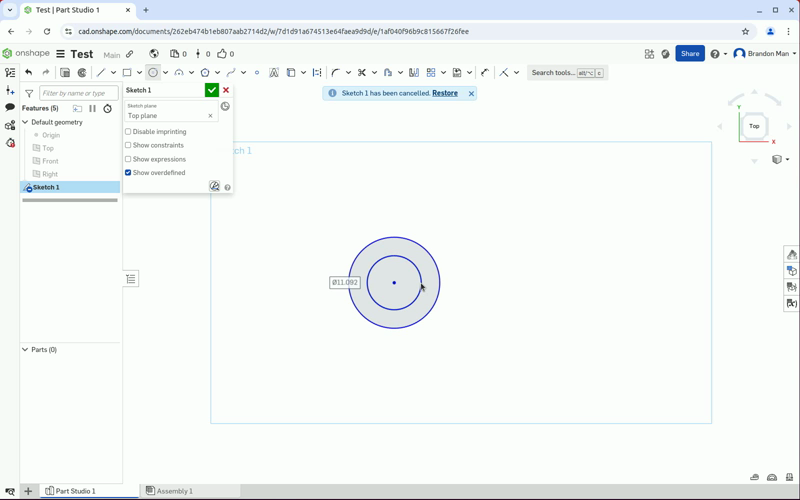
mouse_move(376, 256)
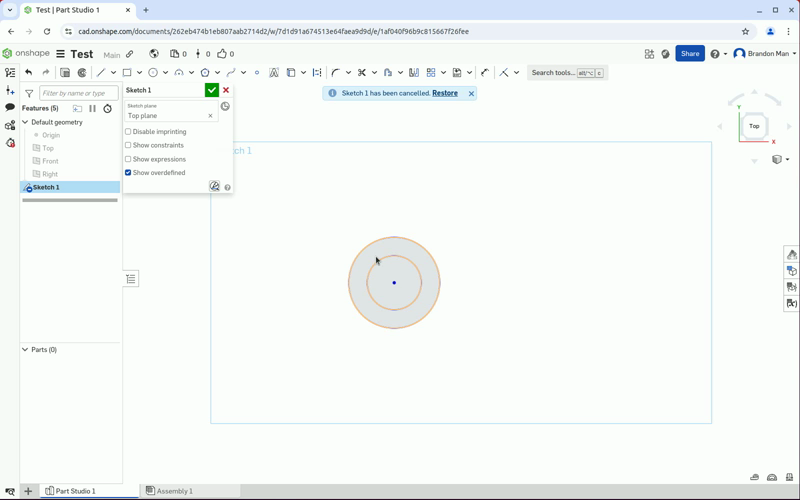
click(376, 256)
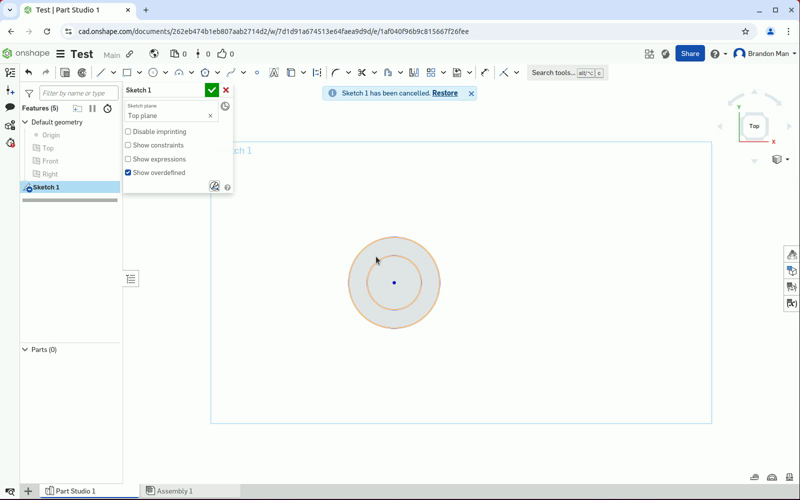
mouse_move(73, 352)
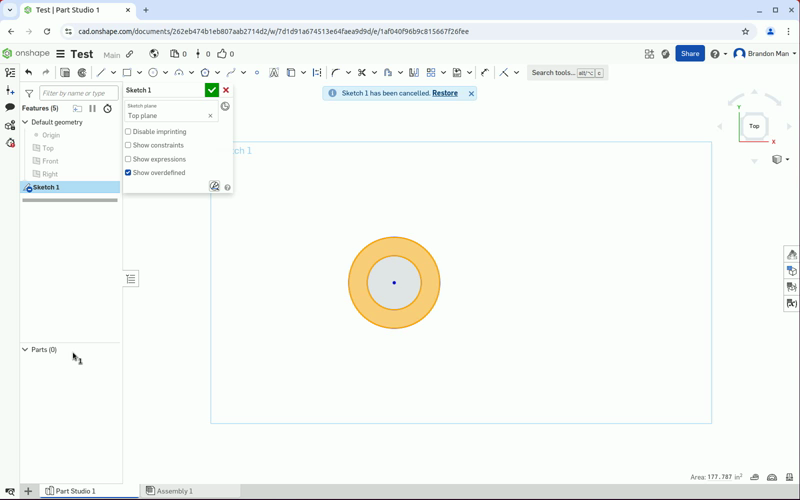
key(shift+y)
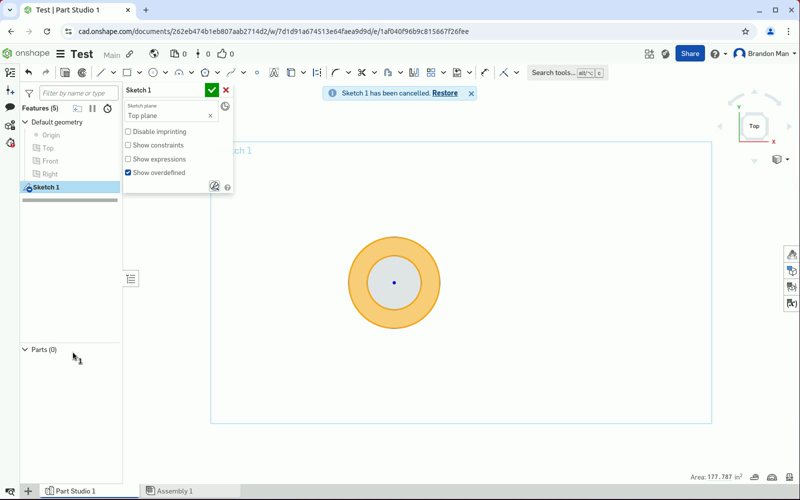
key(shift+e)
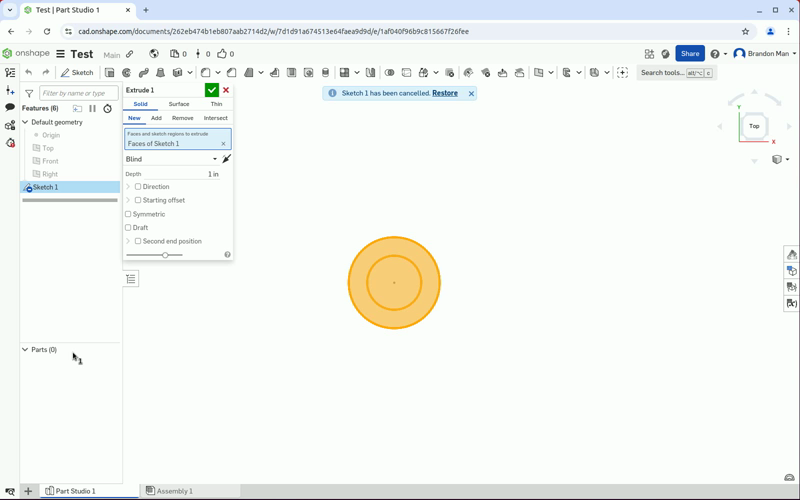
mouse_move(143, 106)
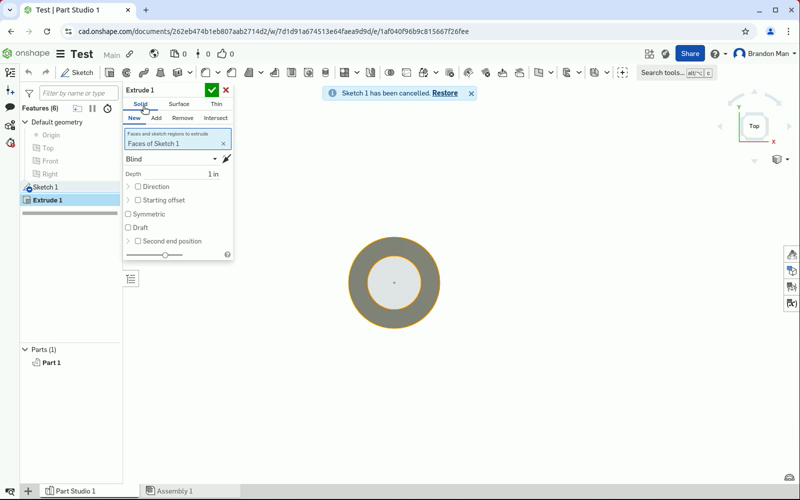
click(143, 106)
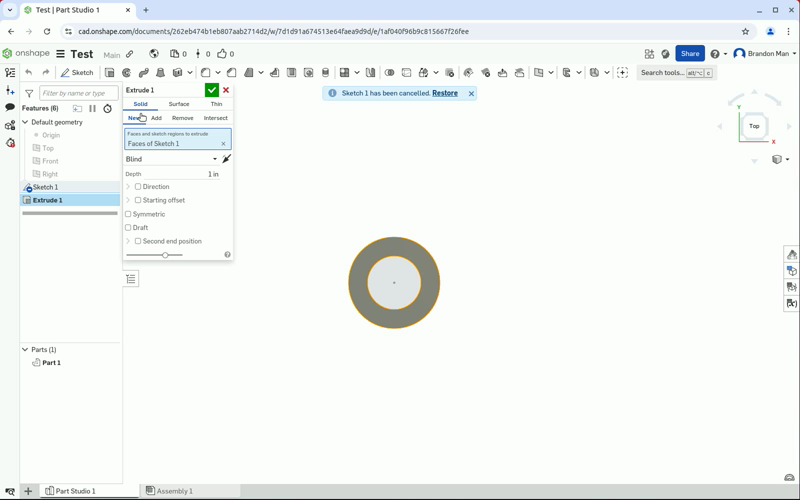
mouse_move(137, 120)
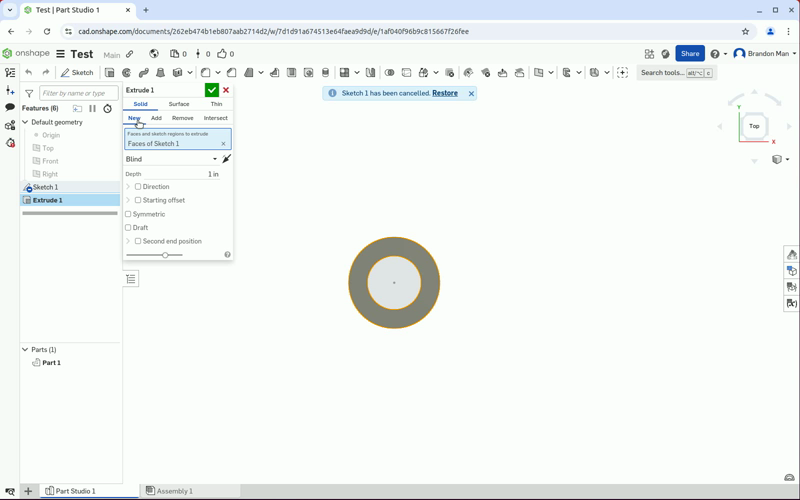
click(137, 120)
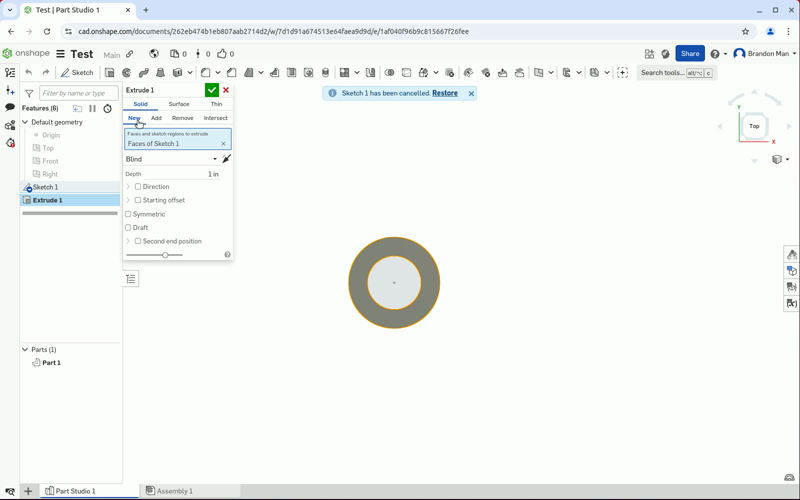
key(tab, 4)
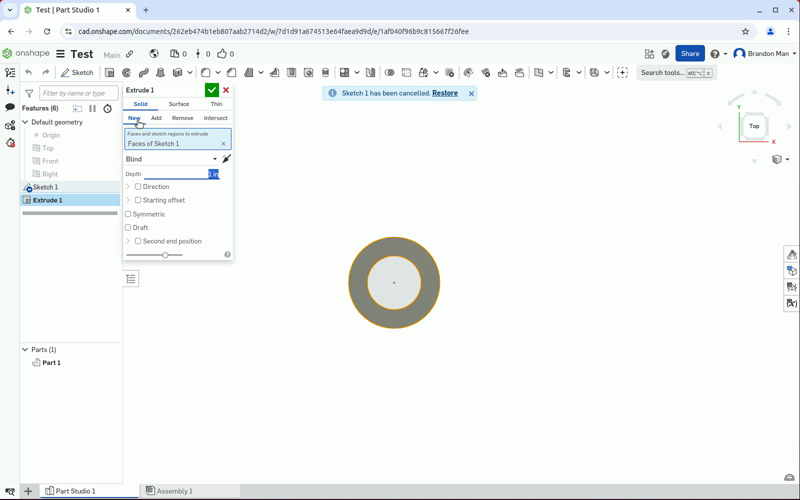
text(4.333)
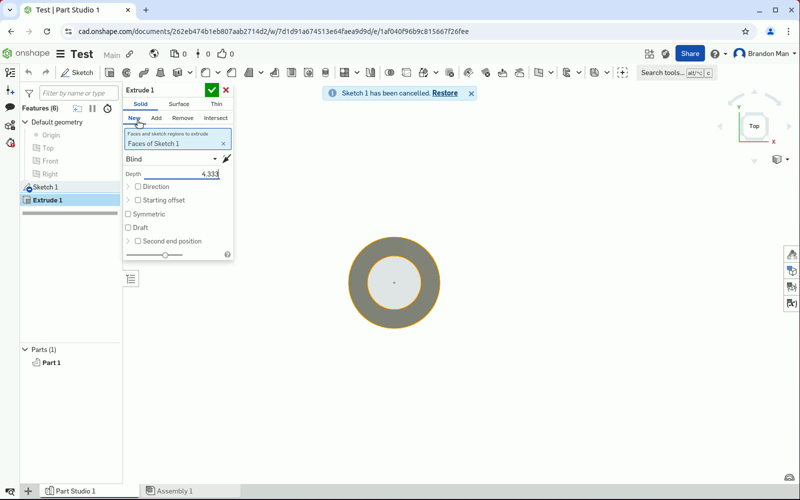
key(enter)
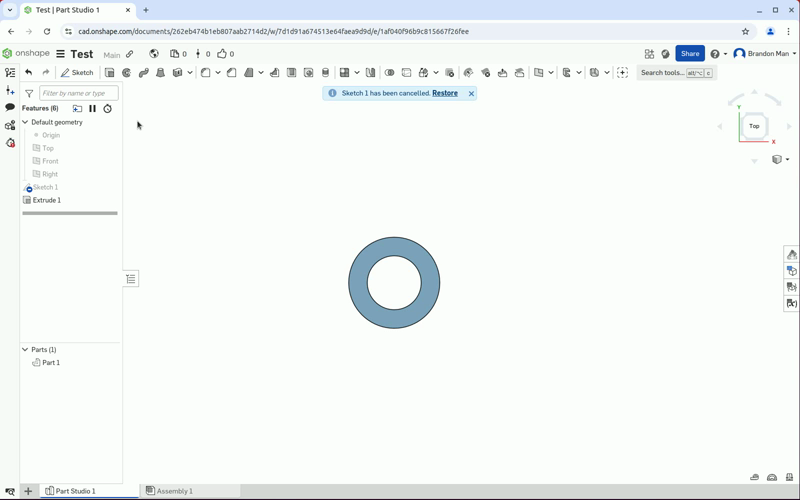
key(shift+h)
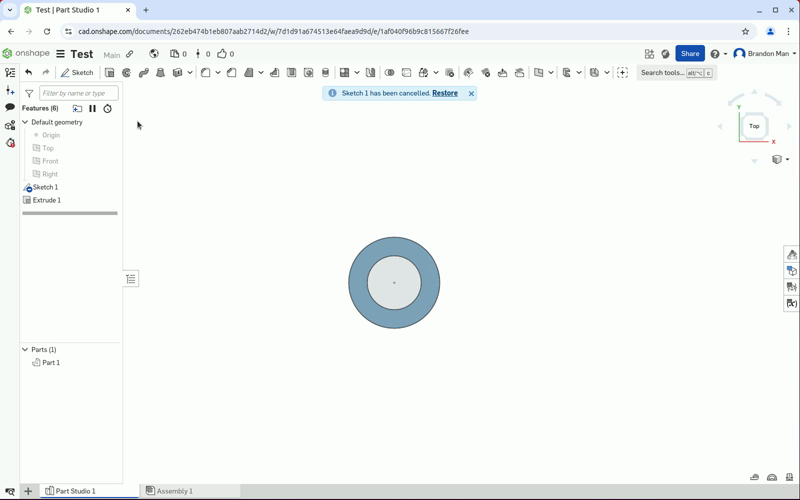
key(shift+h)
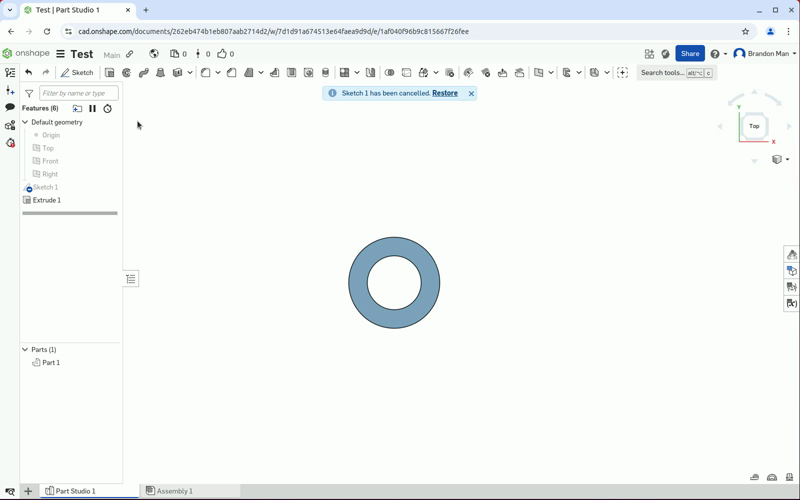
mouse_move(73, 189)
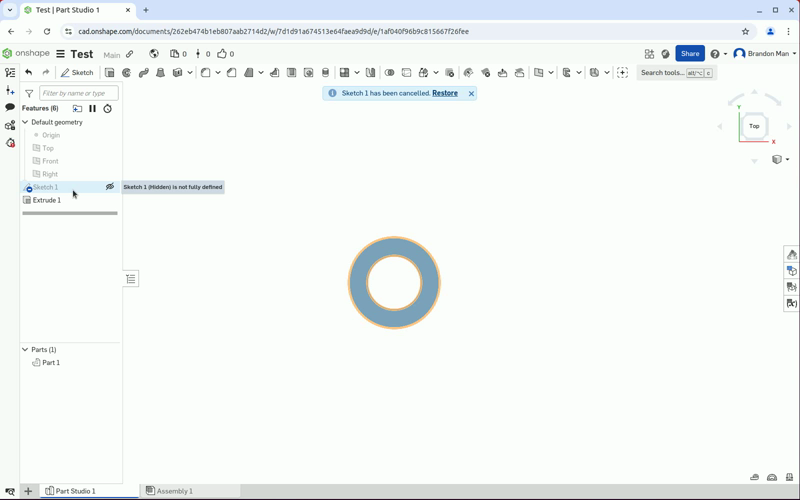
click(73, 189)
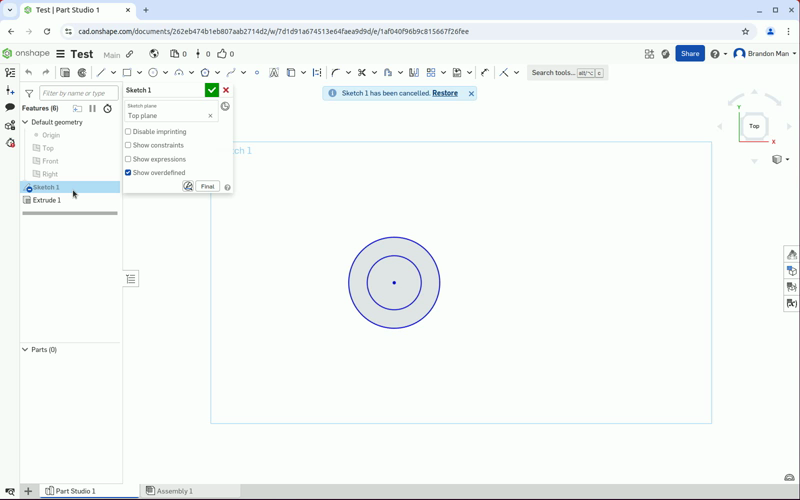
mouse_move(229, 92)
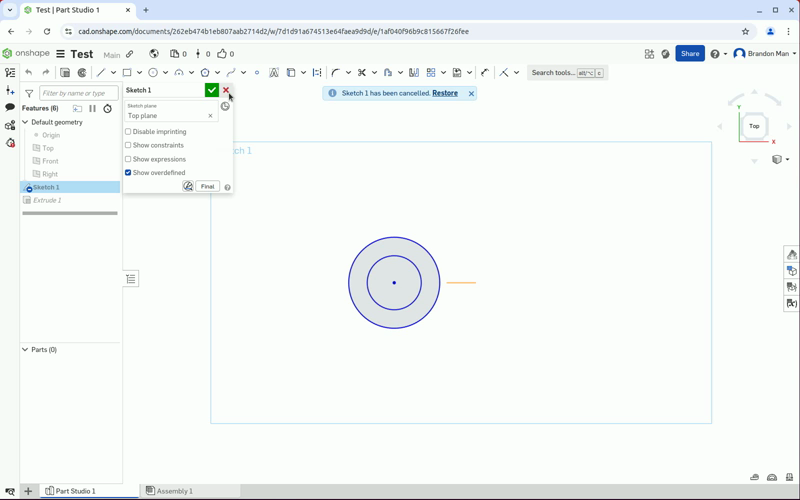
click(229, 92)
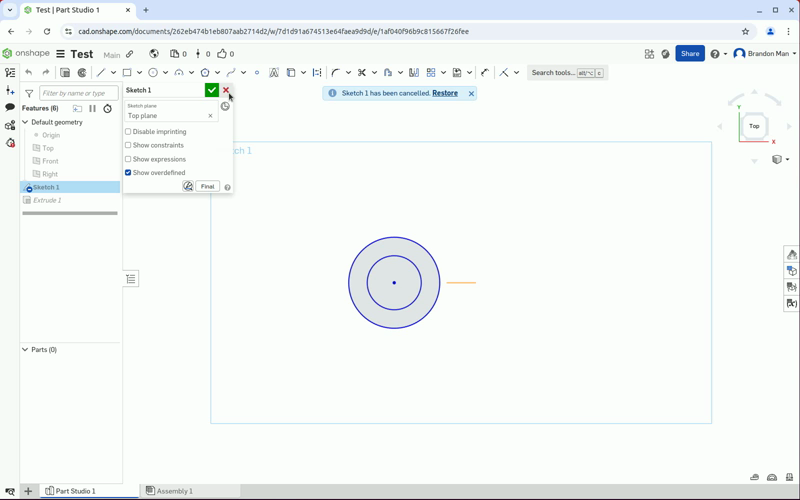
key(shift+s)
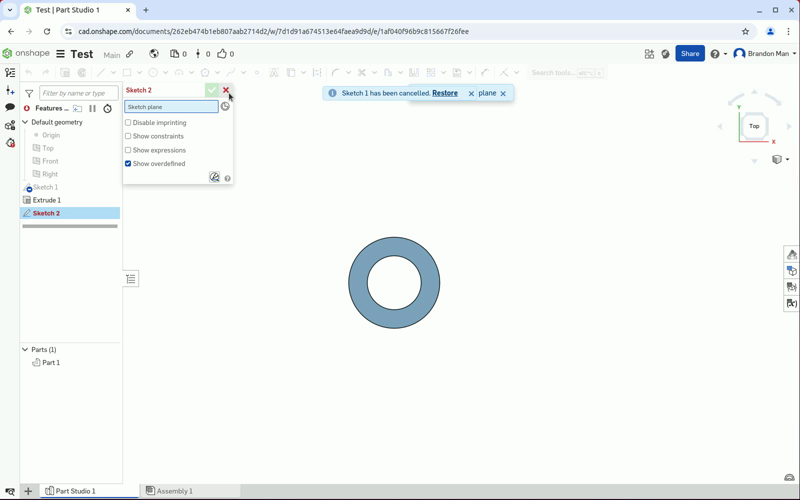
mouse_move(73, 150)
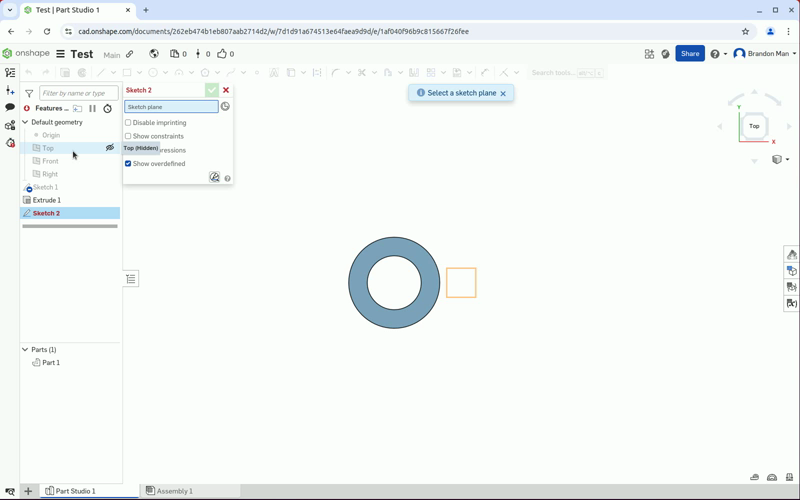
click(73, 150)
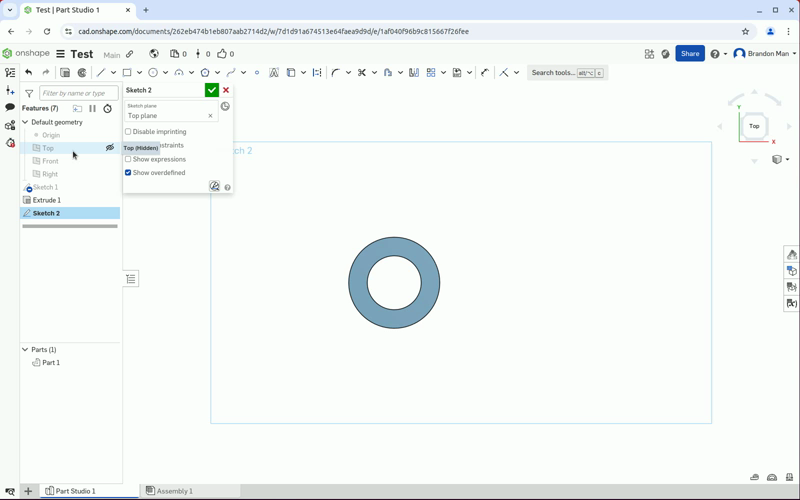
mouse_move(73, 352)
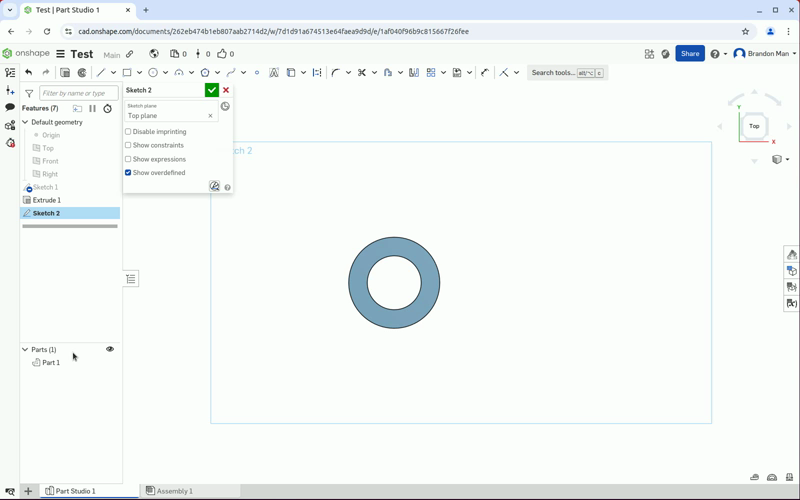
key(y)
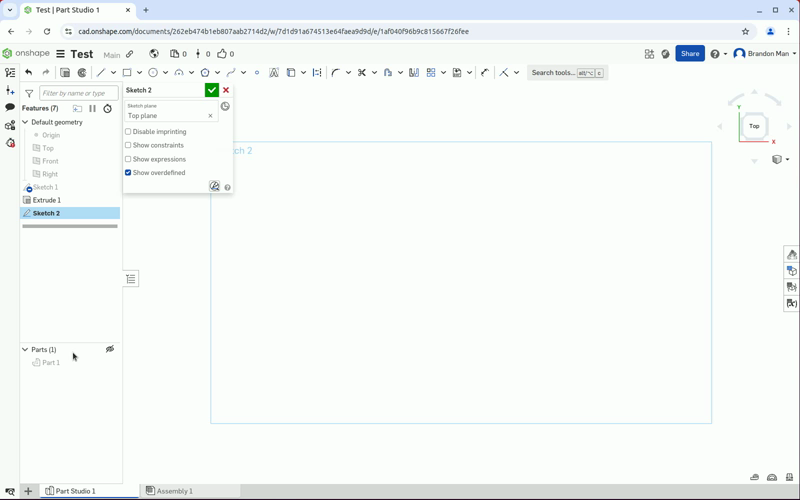
key(c)
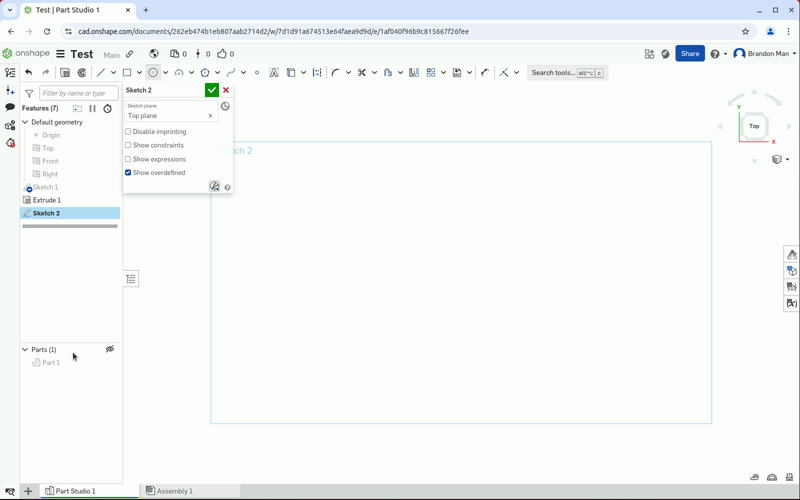
key_down(shift)
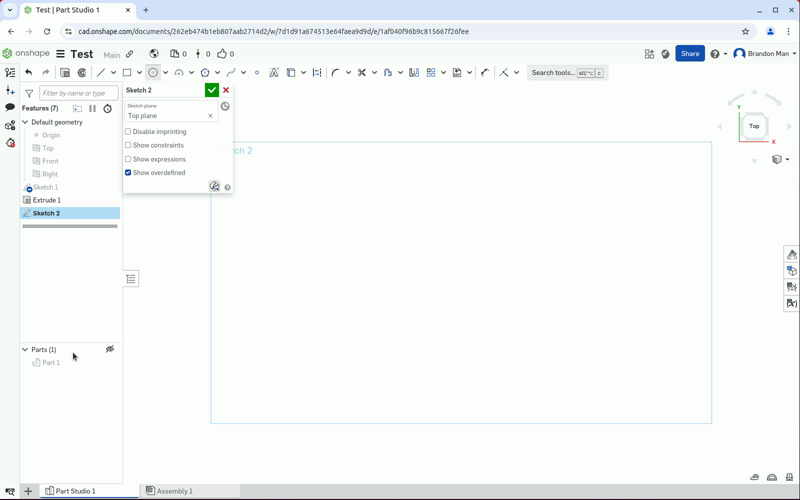
mouse_move(395, 282)
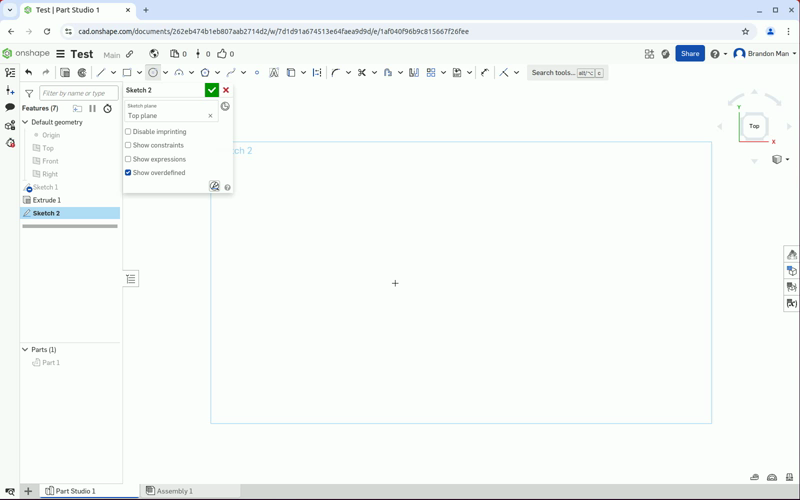
click(395, 282)
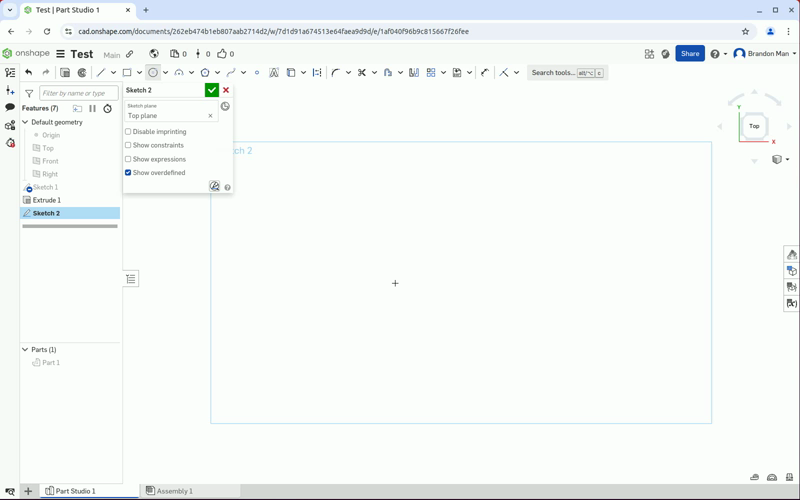
key_up(shift)
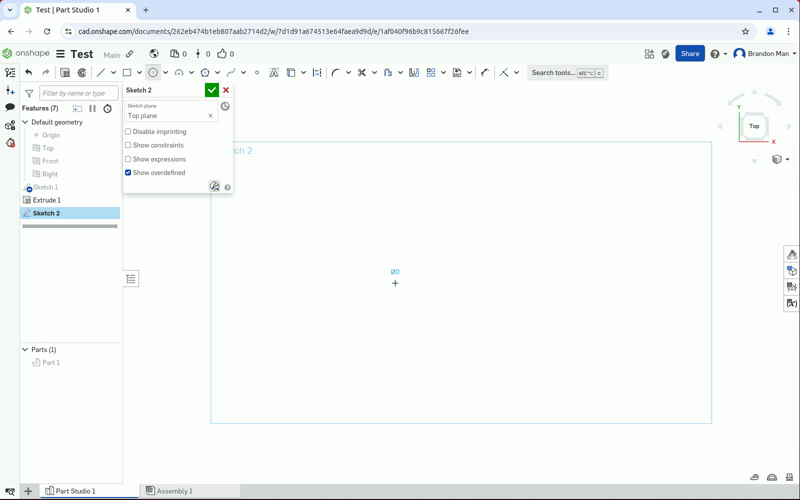
mouse_move(423, 282)
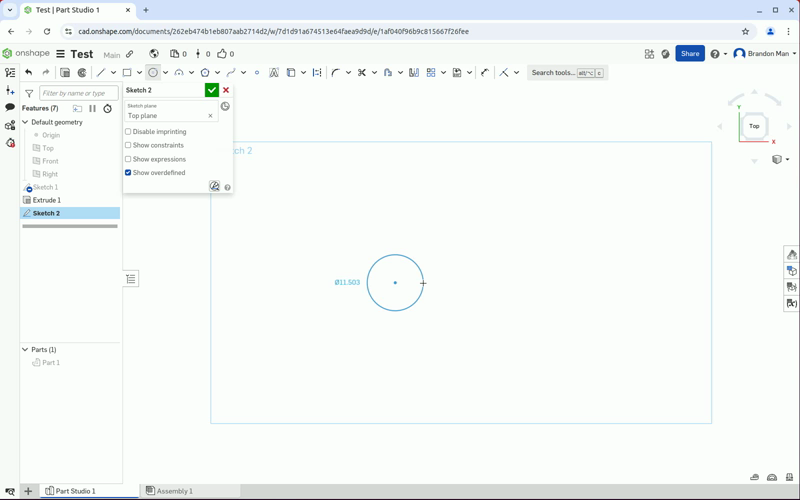
click(423, 282)
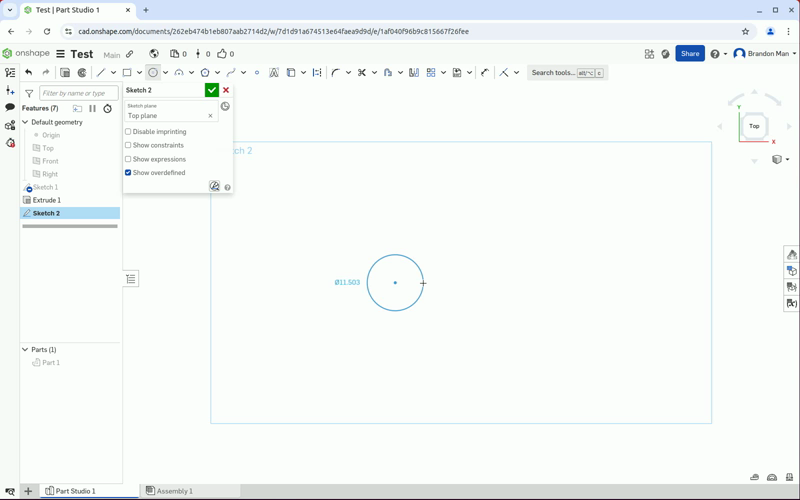
key(esc)
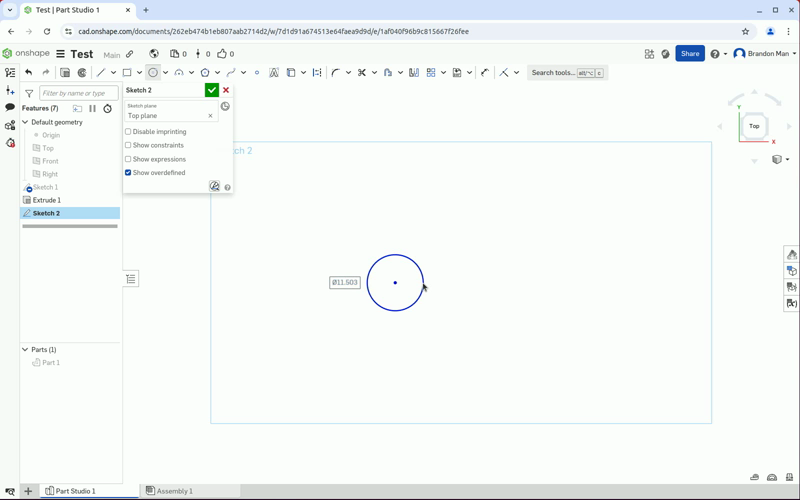
key(c)
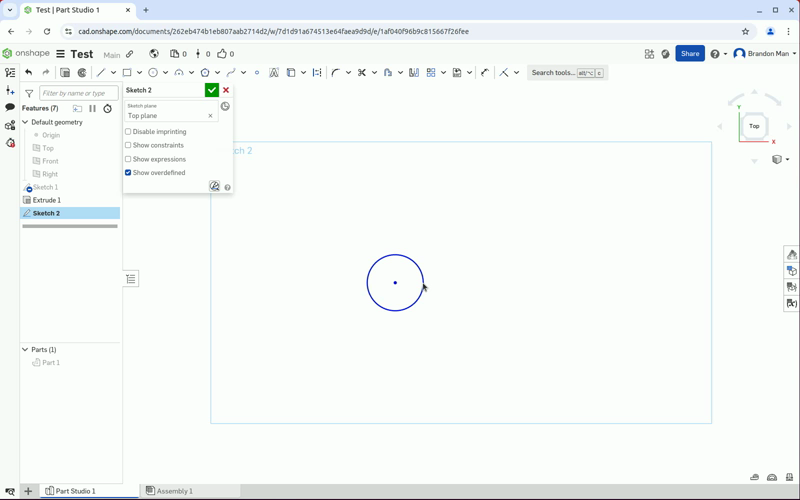
key_down(shift)
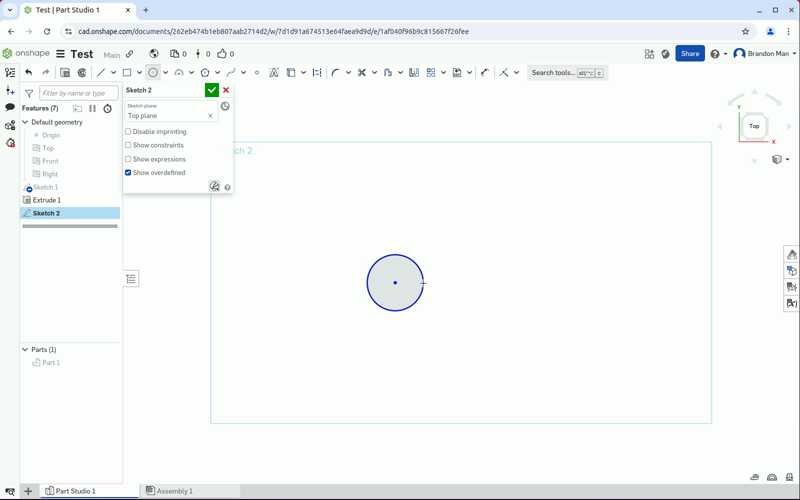
mouse_move(395, 282)
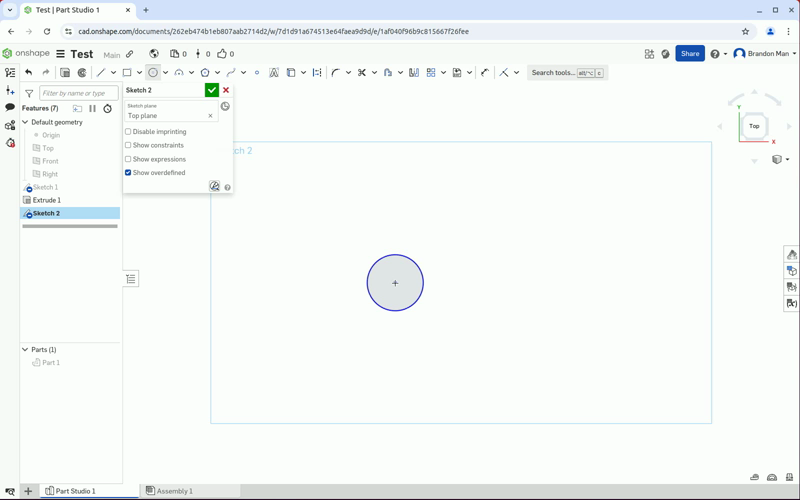
click(395, 282)
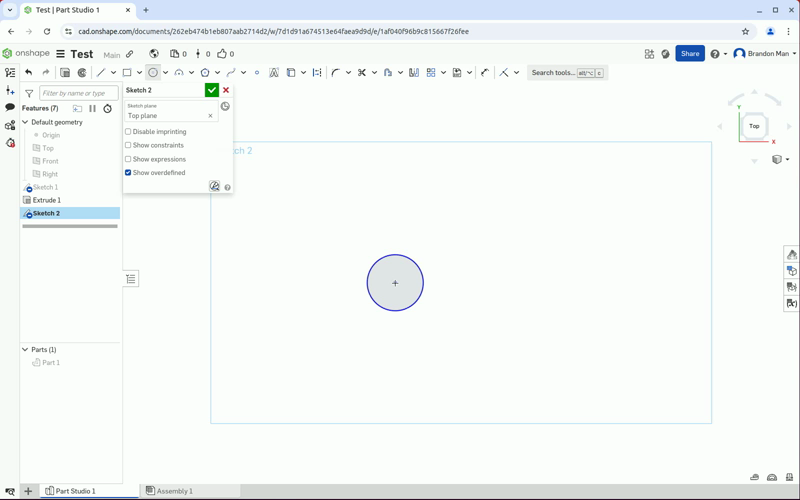
key_up(shift)
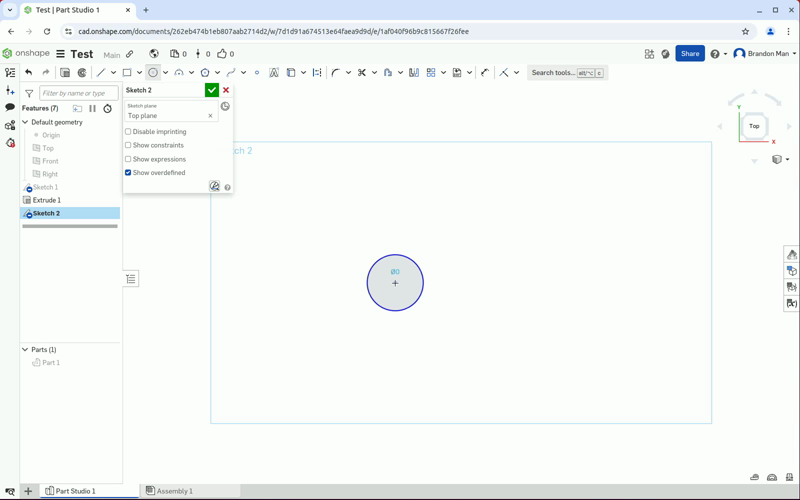
mouse_move(419, 282)
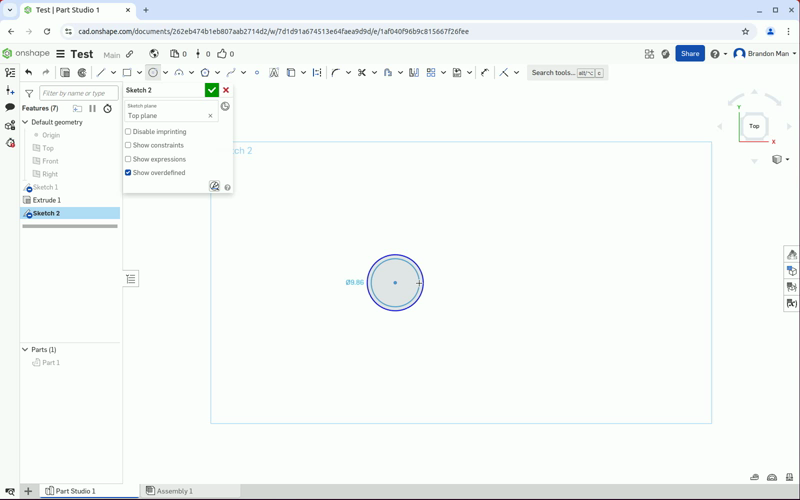
scroll(6)
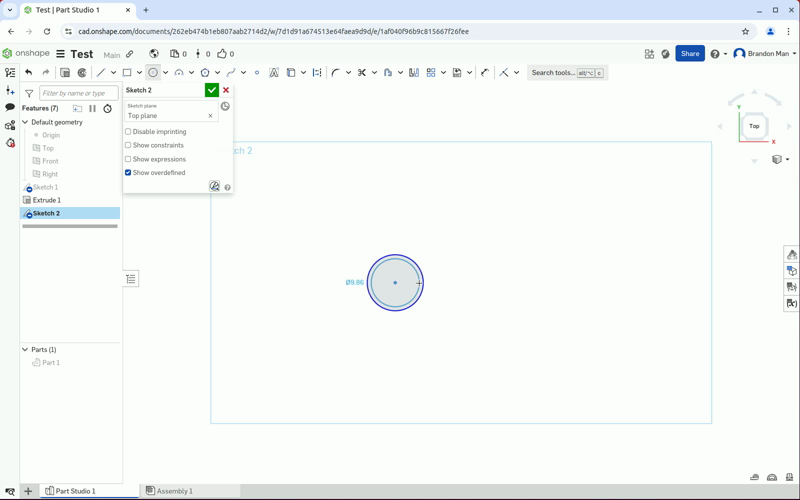
scroll(6)
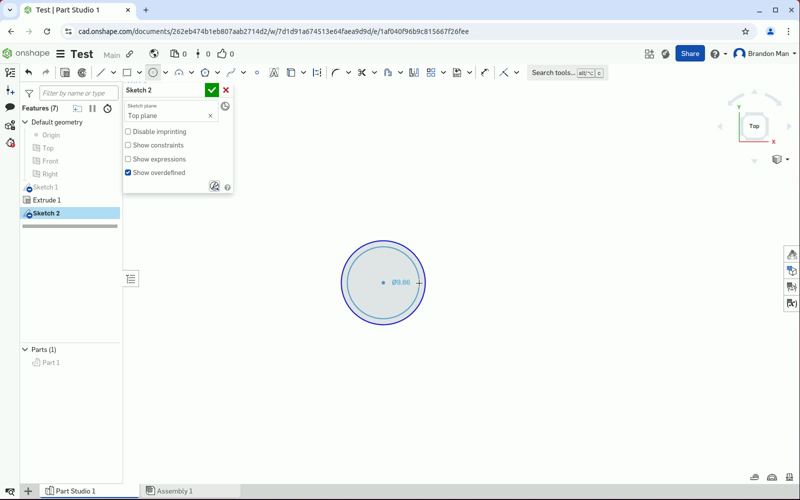
scroll(6)
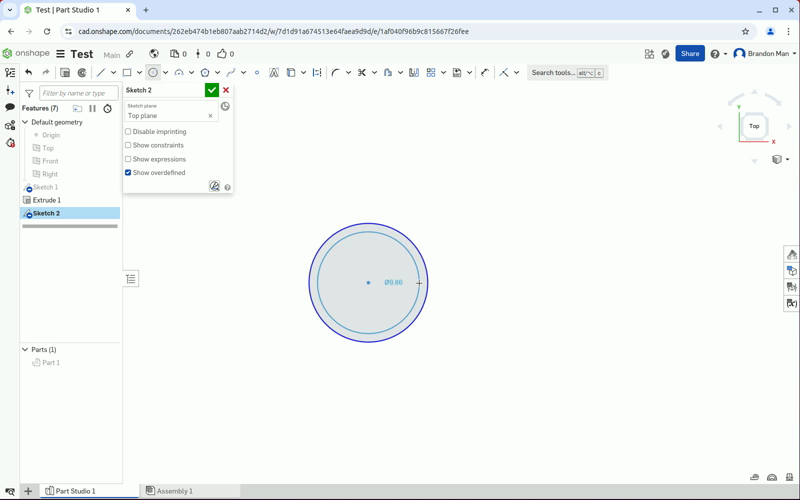
scroll(6)
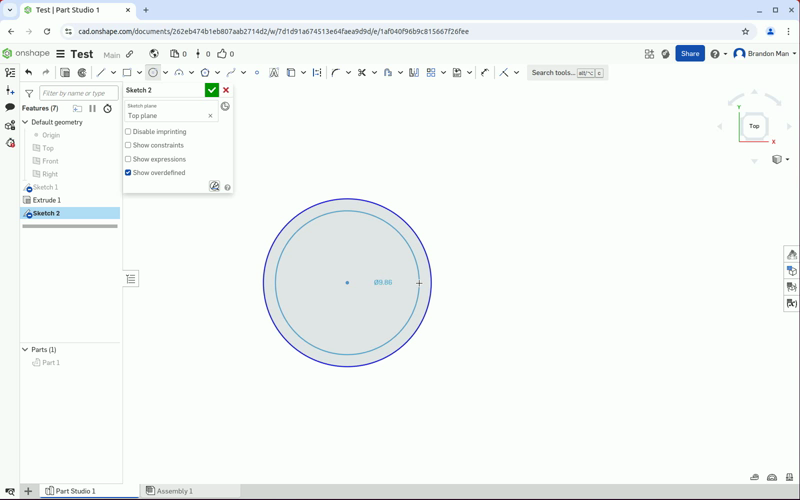
scroll(6)
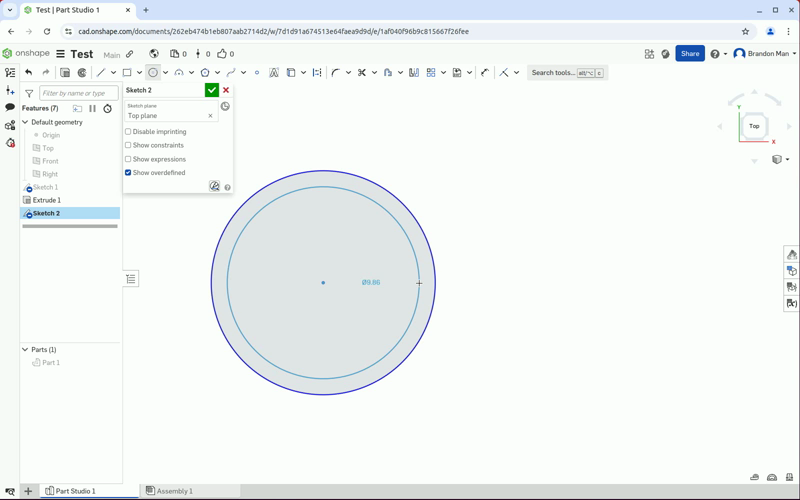
scroll(6)
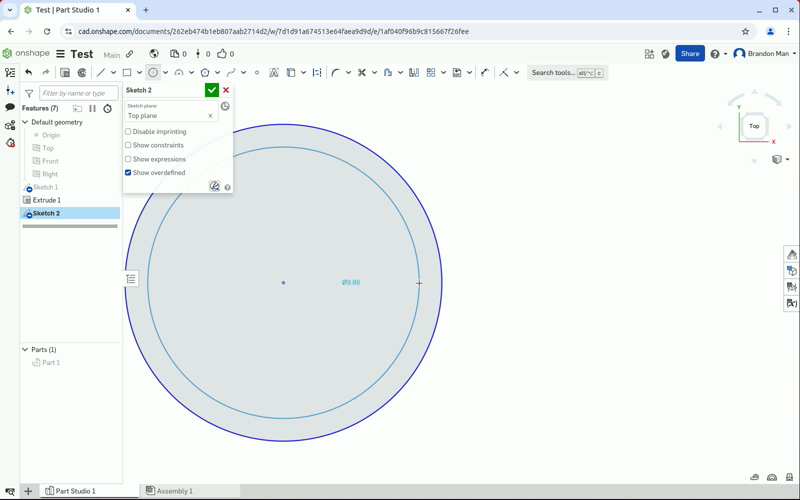
scroll(6)
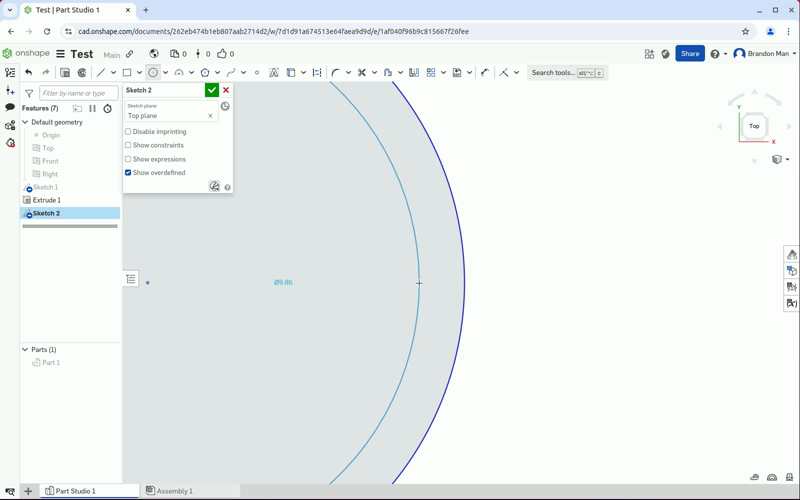
click(419, 282)
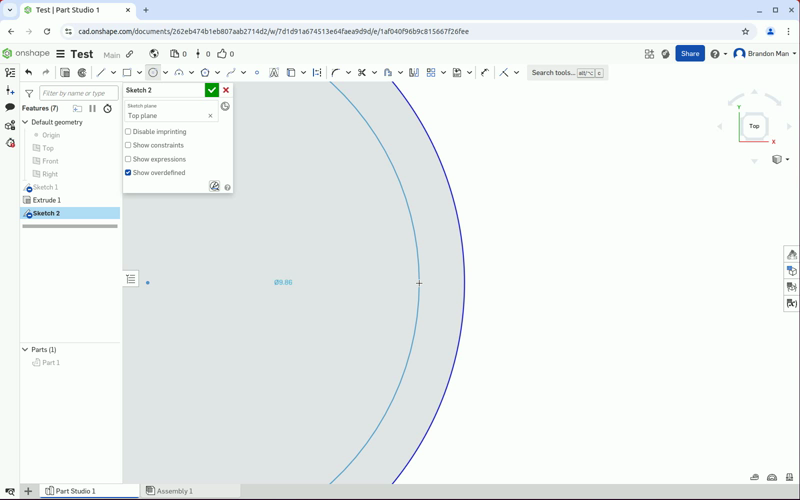
scroll(-6)
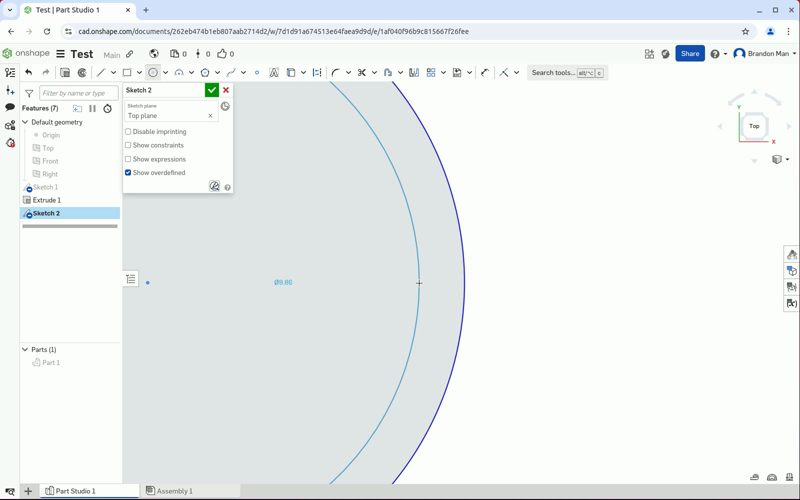
scroll(-6)
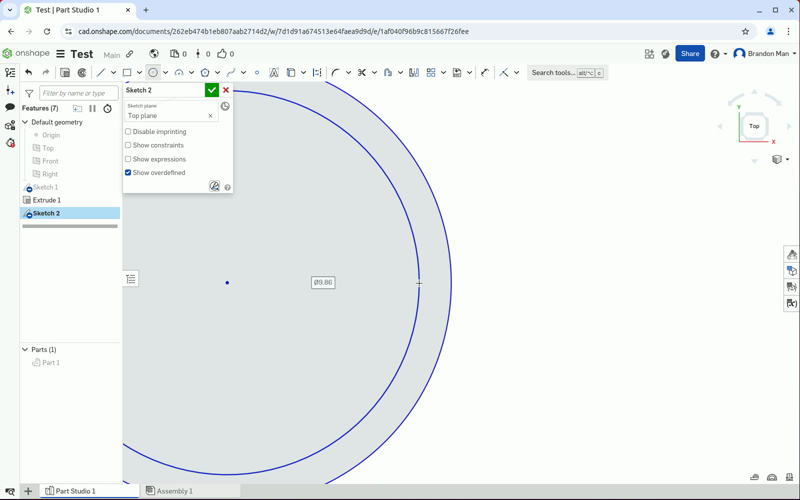
scroll(-6)
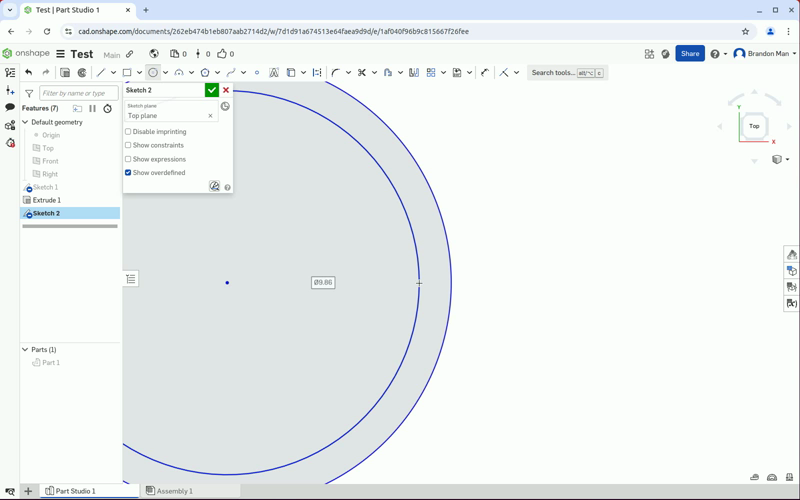
scroll(-6)
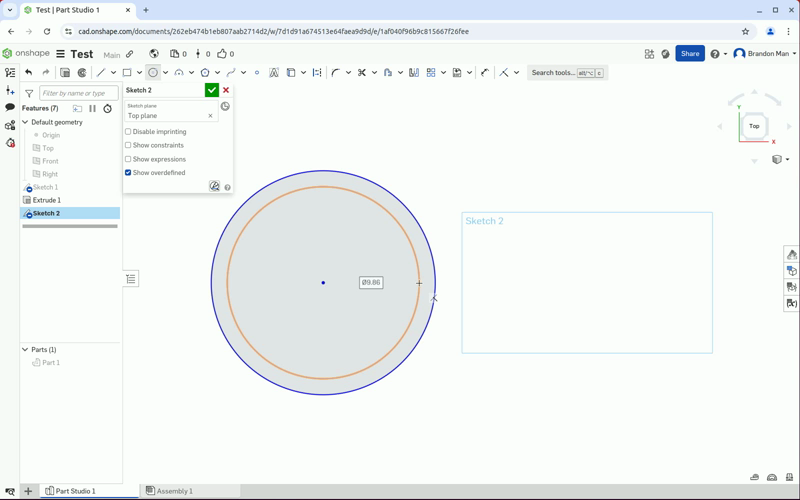
scroll(-6)
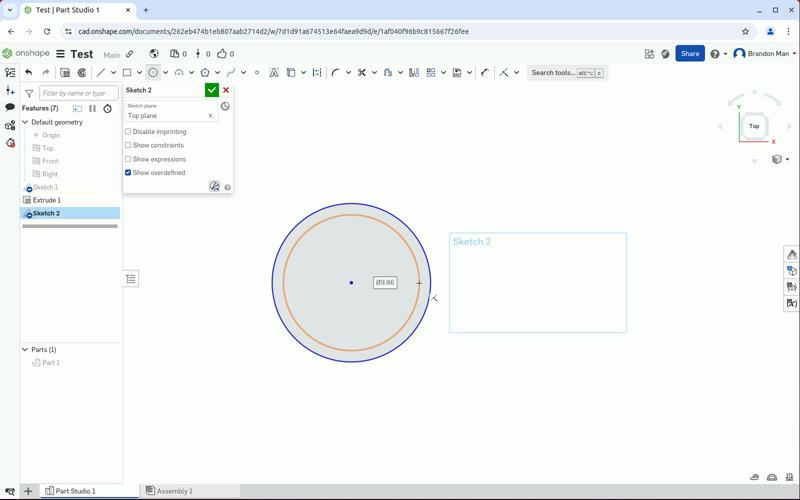
scroll(-6)
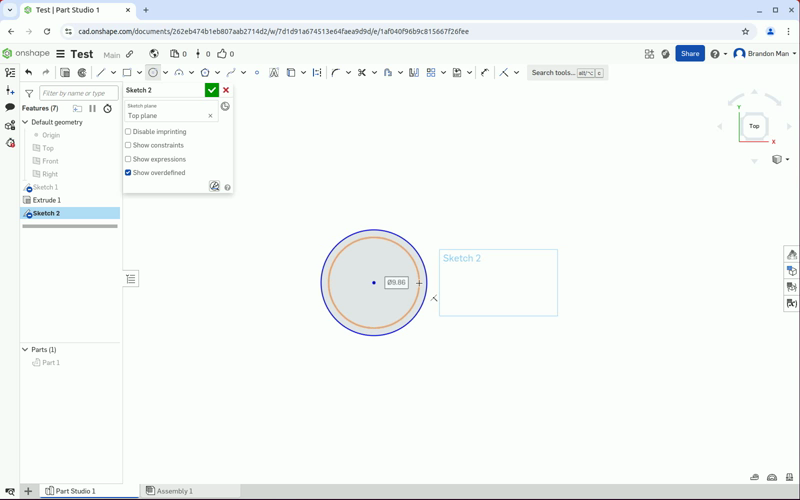
scroll(-6)
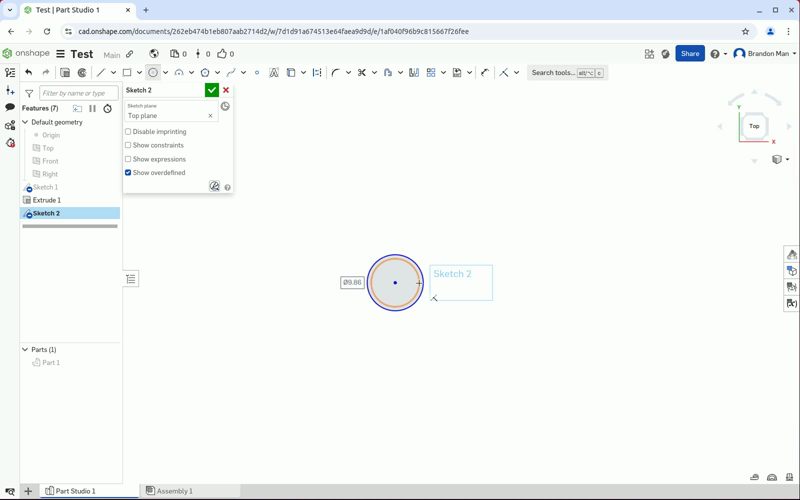
key(esc)
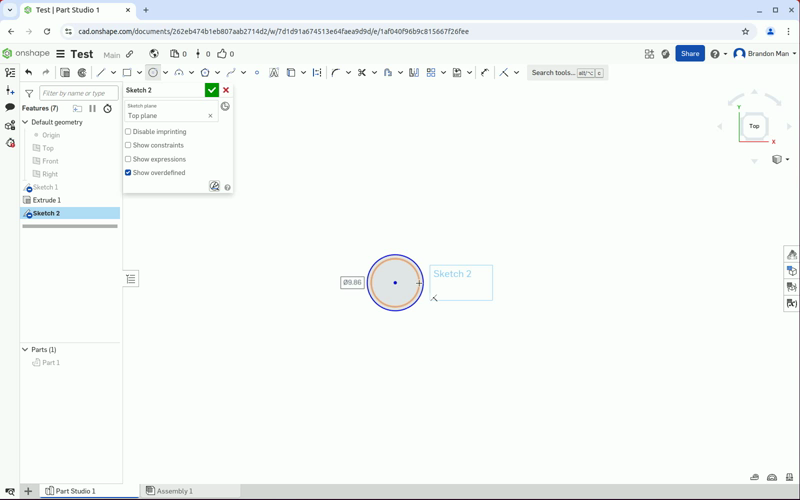
mouse_move(420, 293)
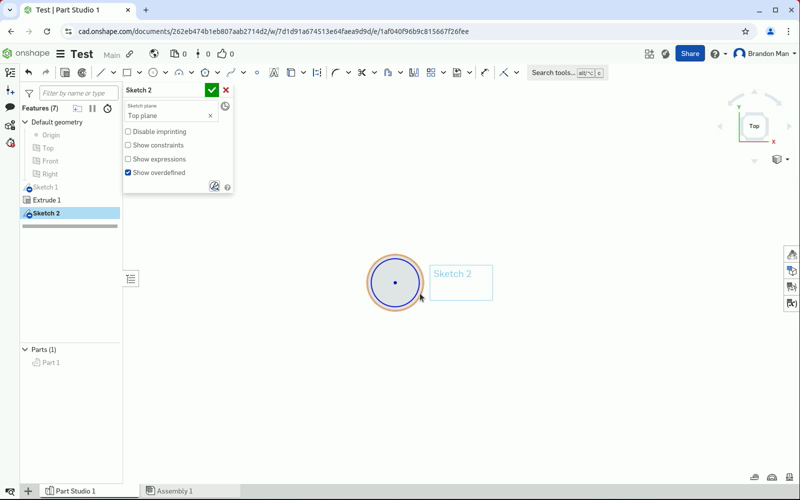
scroll(6)
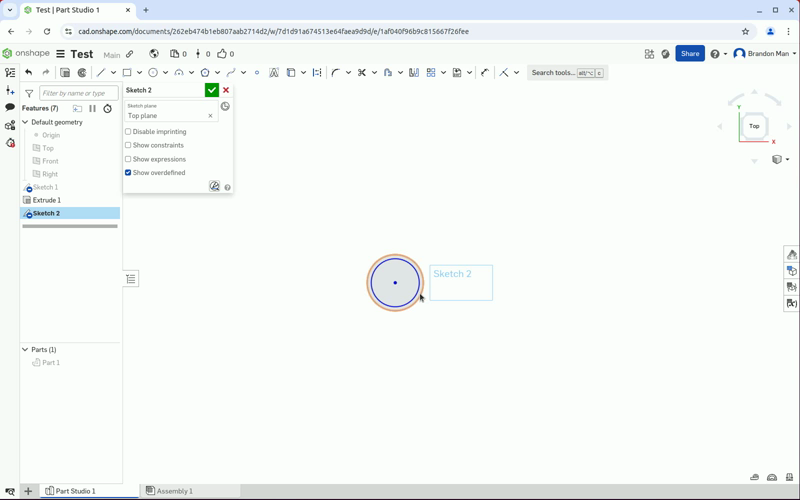
scroll(6)
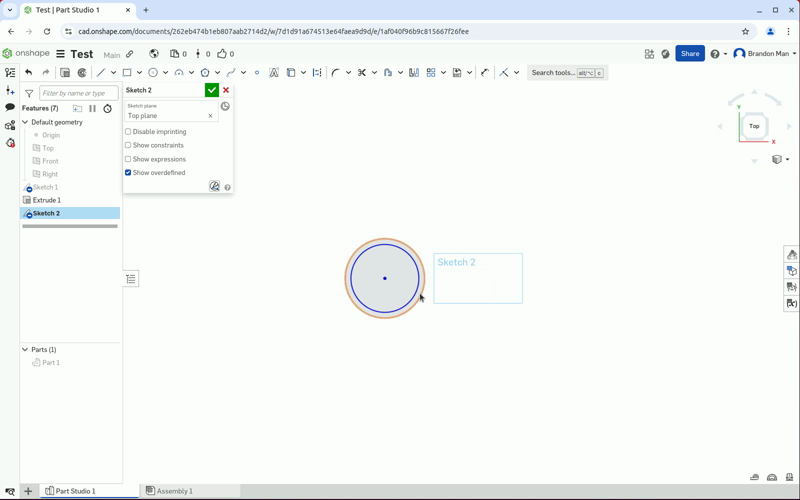
scroll(6)
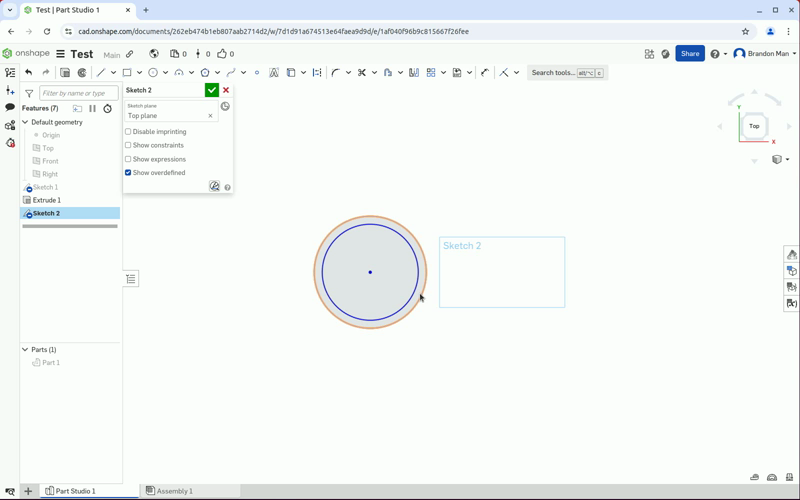
scroll(6)
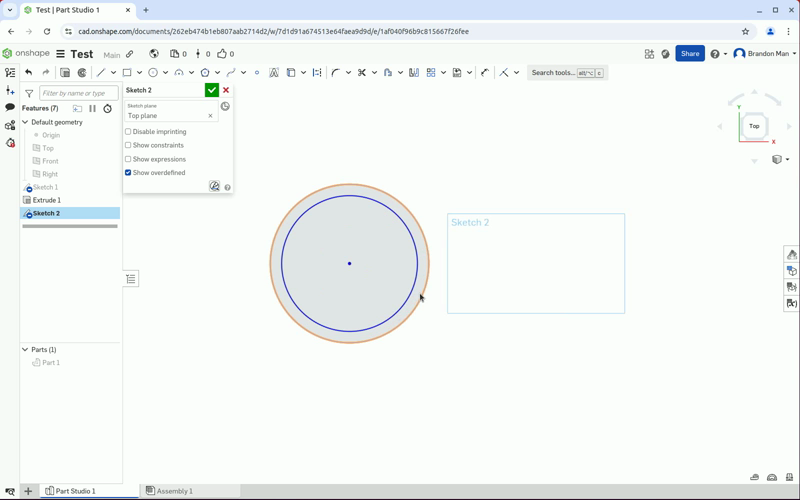
scroll(6)
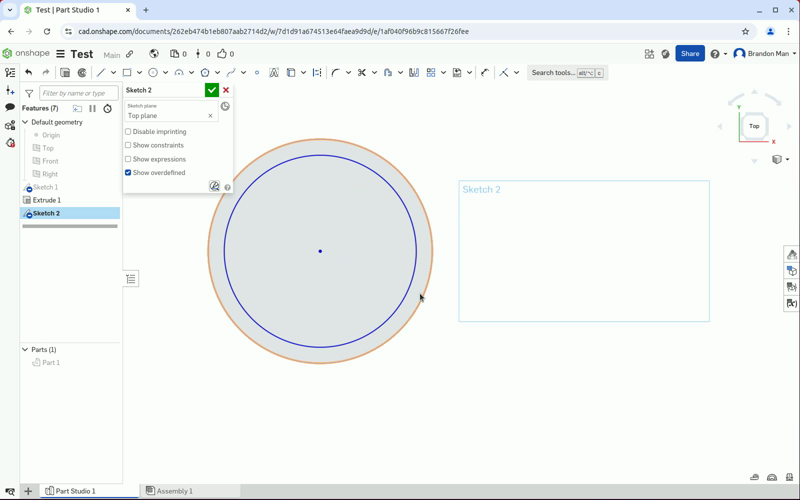
scroll(6)
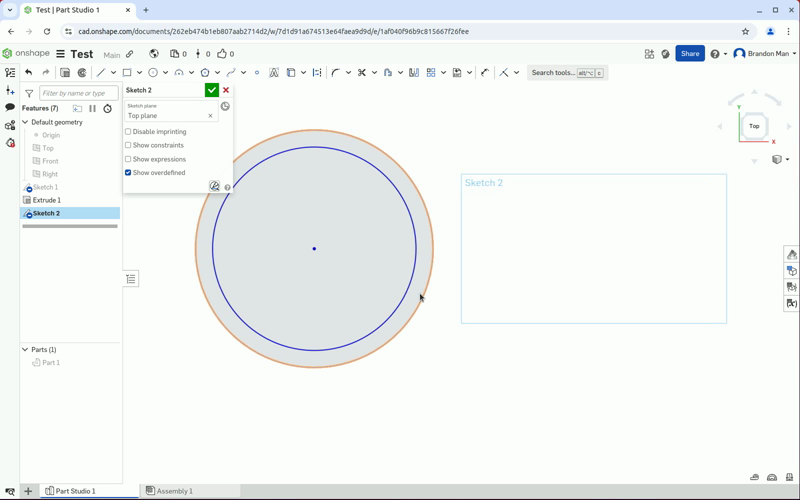
scroll(6)
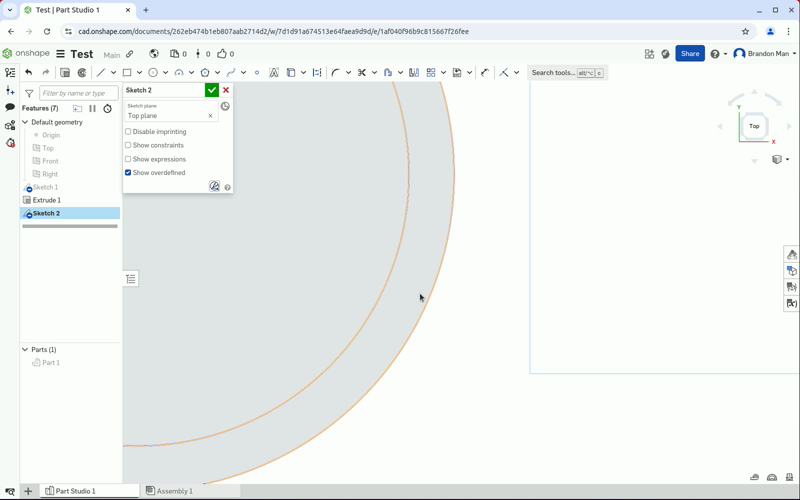
click(420, 293)
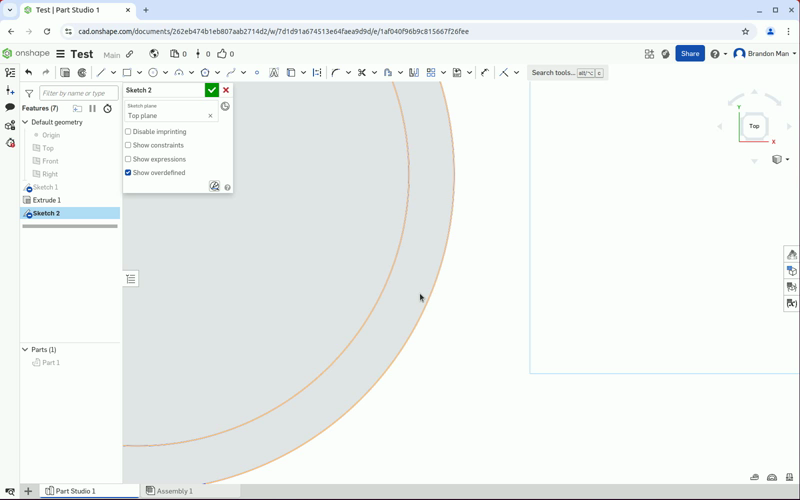
scroll(-6)
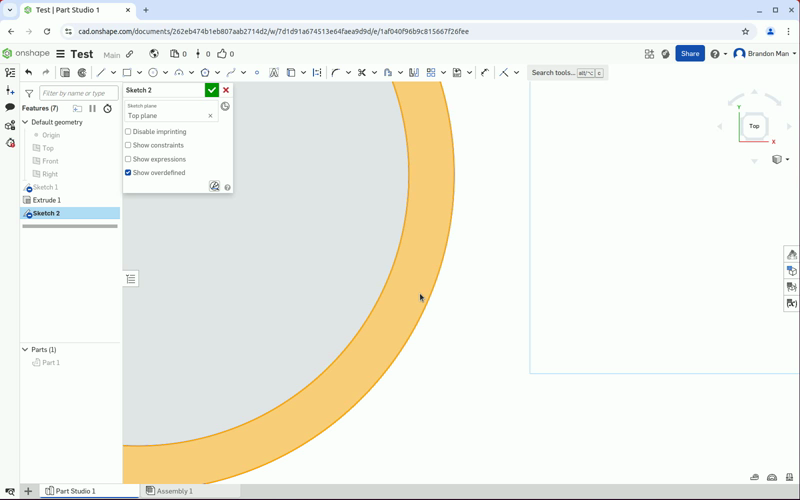
scroll(-6)
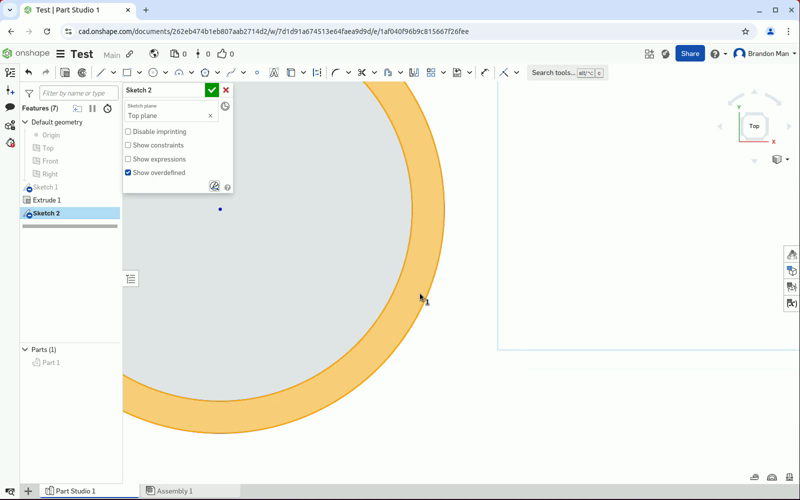
scroll(-6)
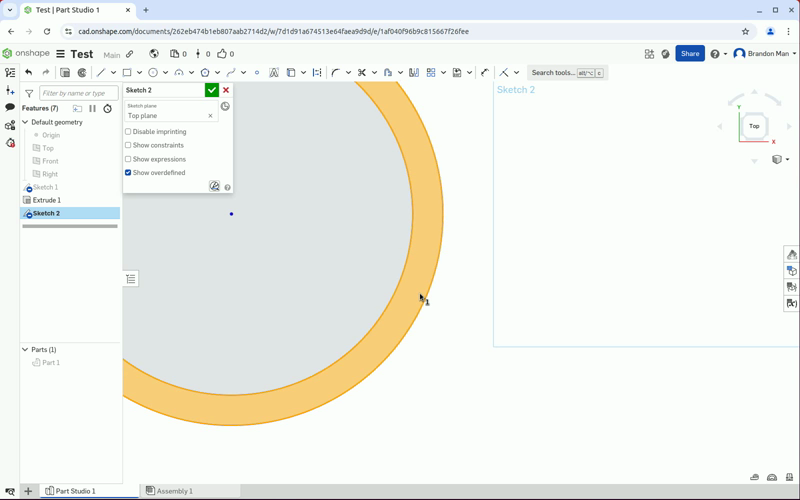
scroll(-6)
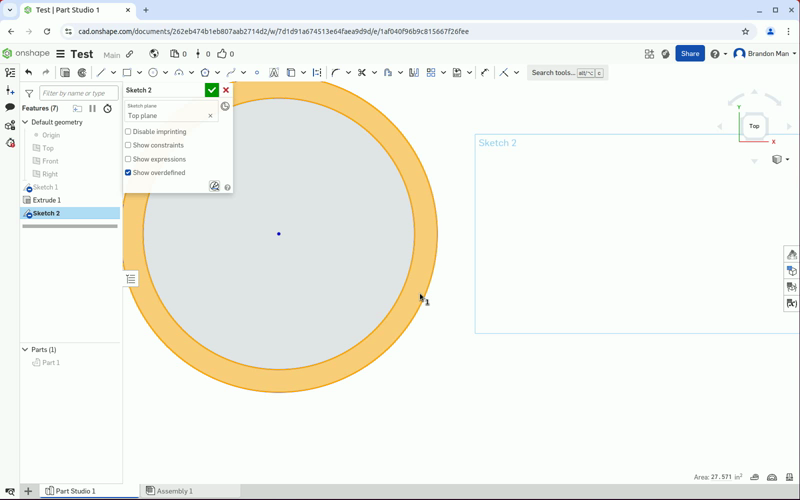
scroll(-6)
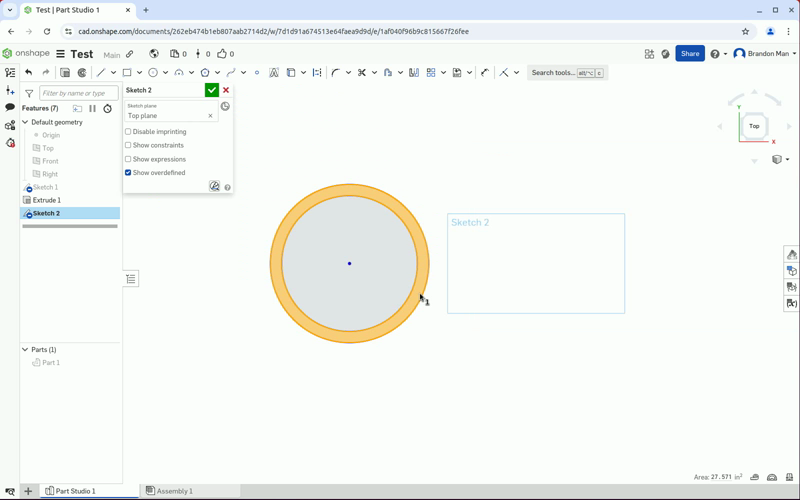
scroll(-6)
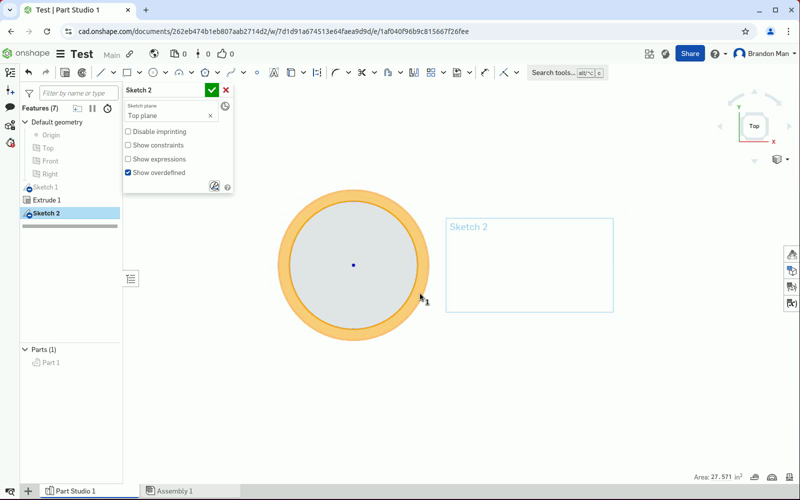
scroll(-6)
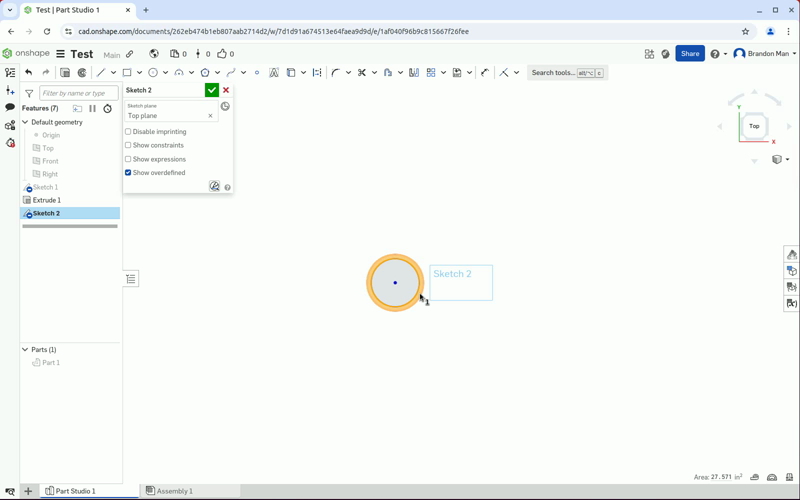
mouse_move(73, 352)
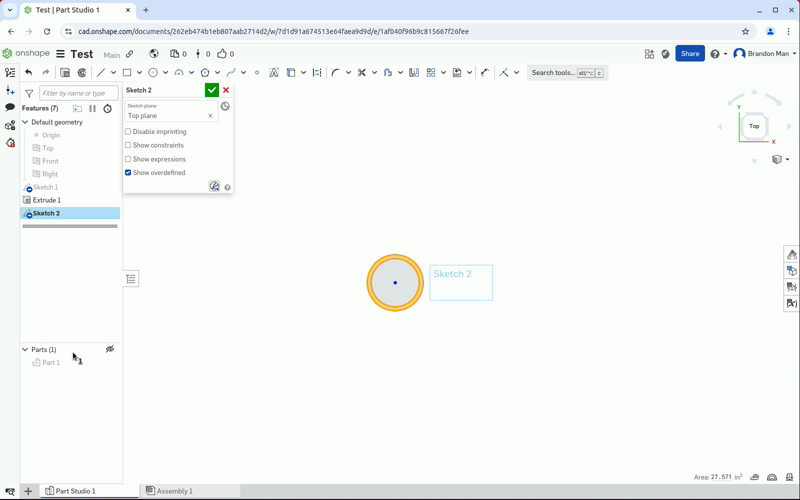
key(shift+y)
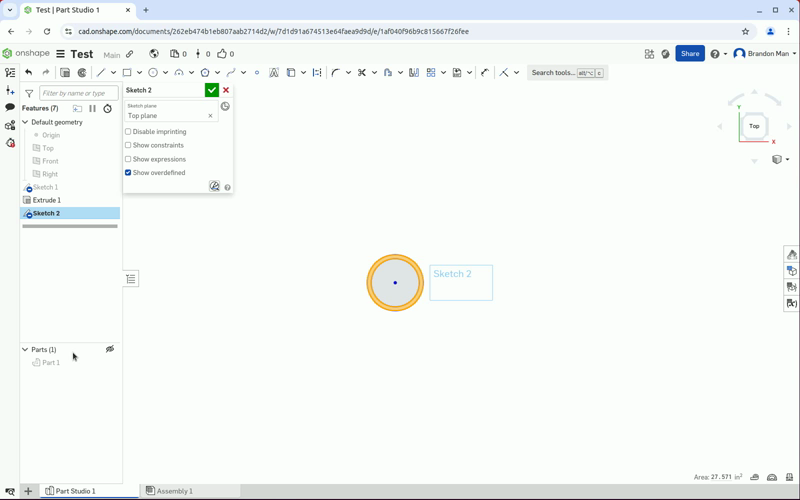
key(shift+e)
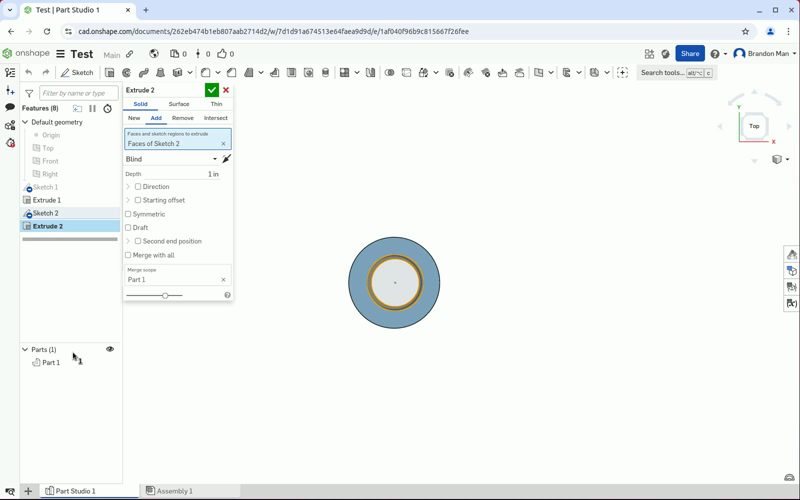
mouse_move(143, 106)
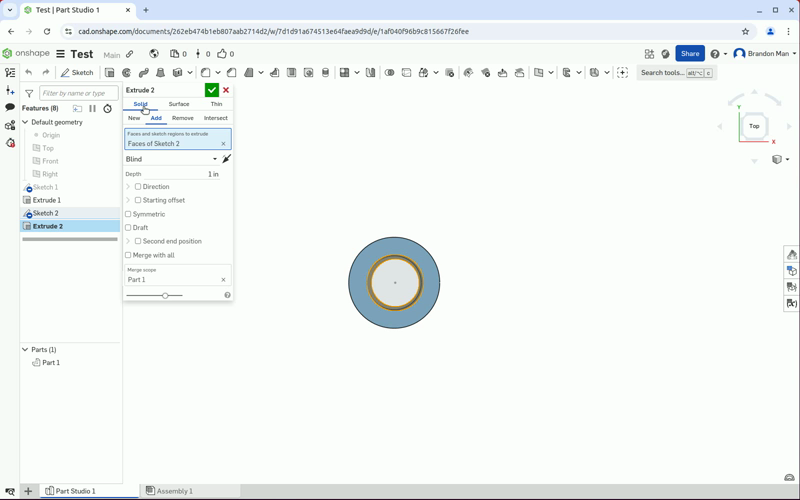
click(143, 106)
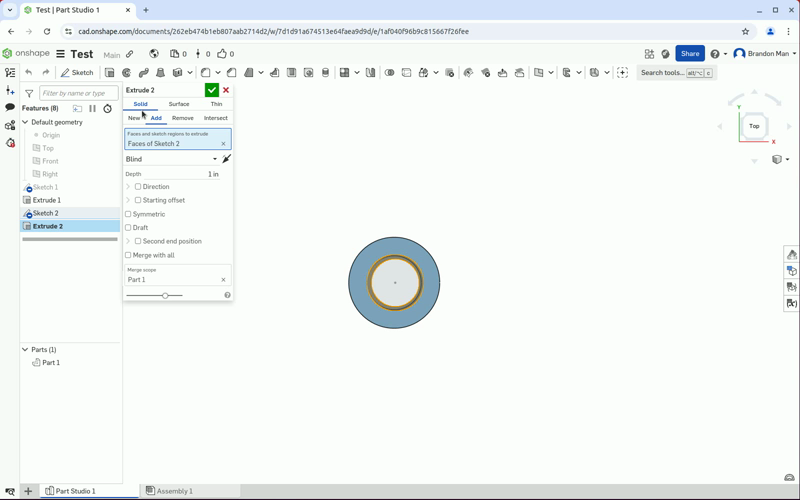
mouse_move(137, 120)
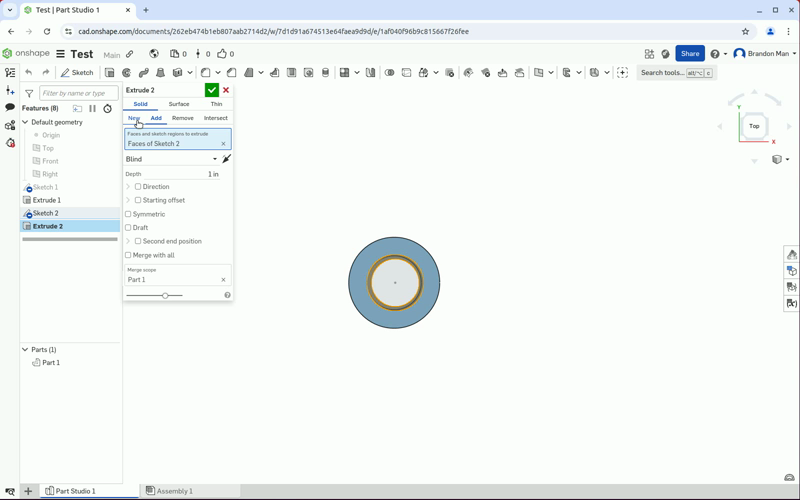
click(137, 120)
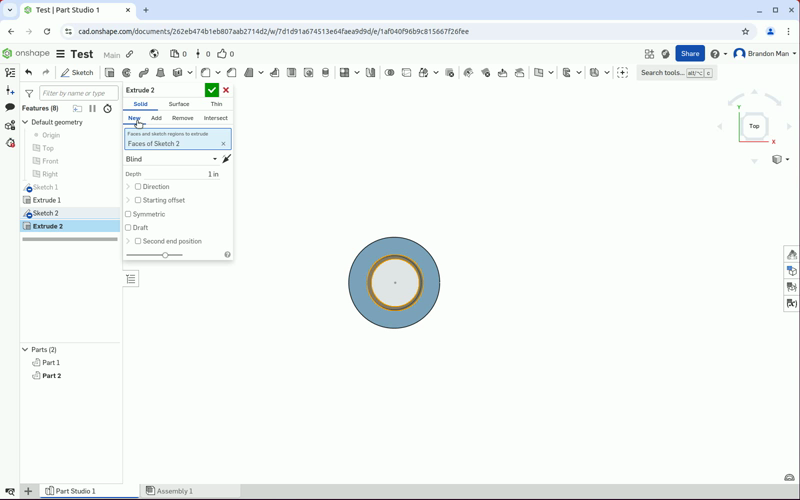
key(tab, 4)
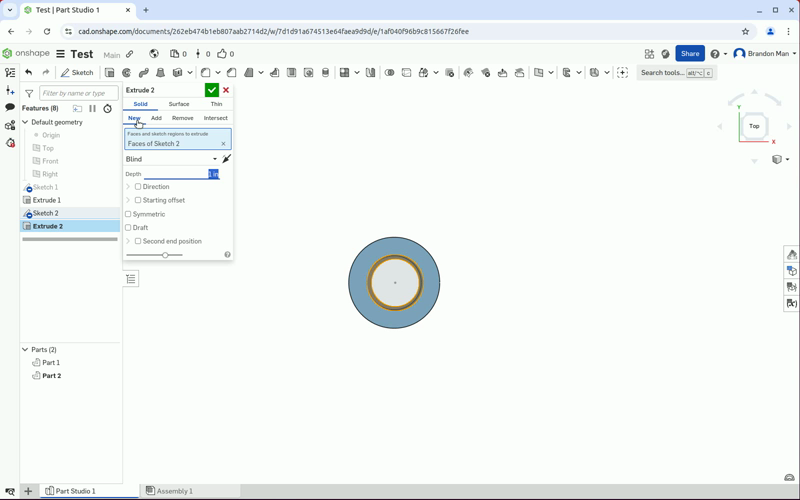
text(14.443)
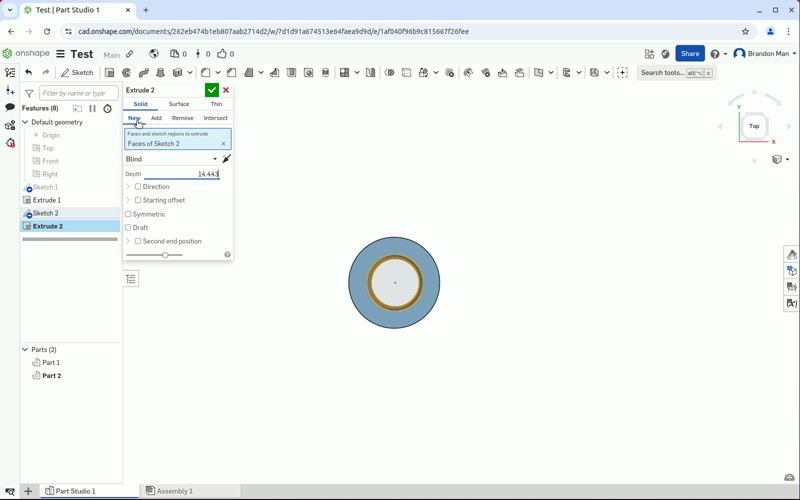
key(enter)
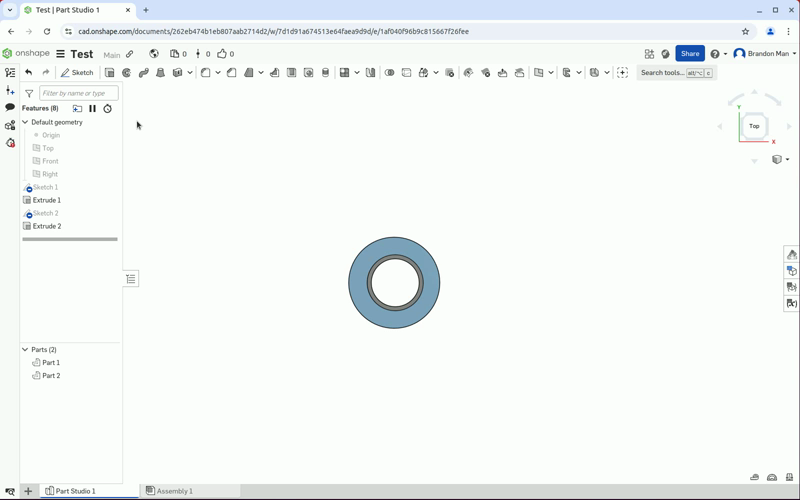
key(shift+h)
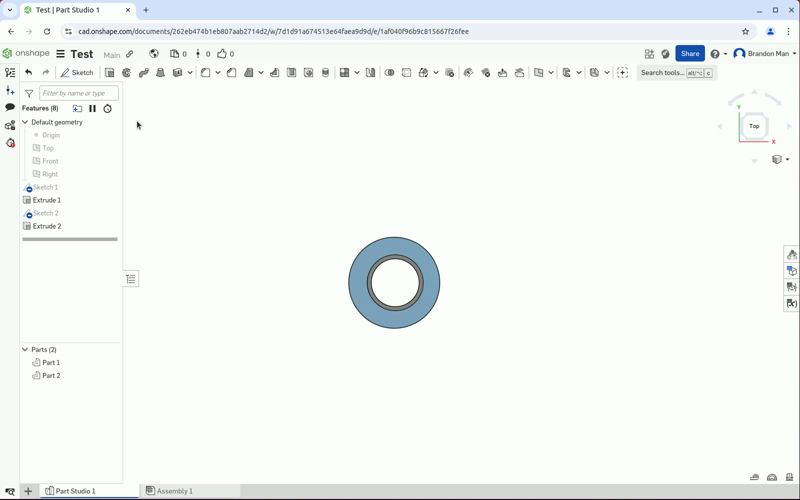
key(shift+h)
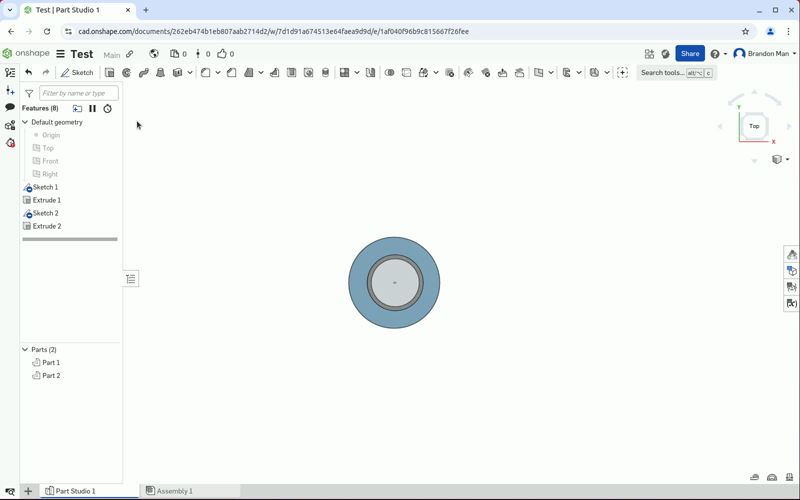
key(shift+7)
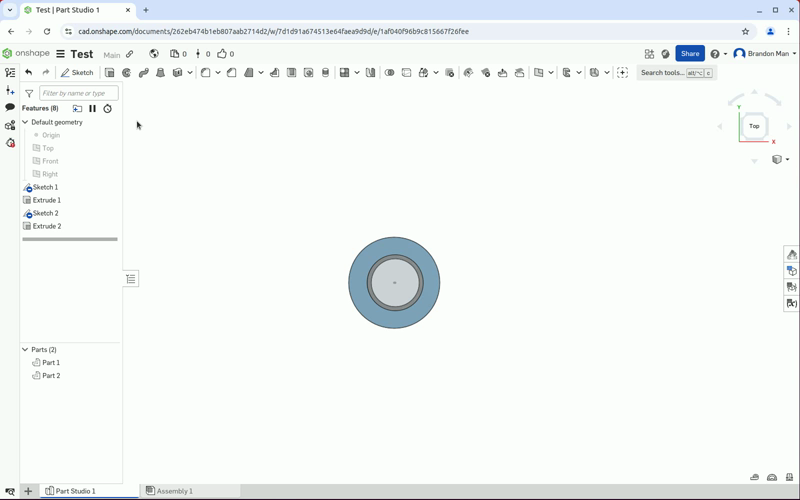
key(up, 3)
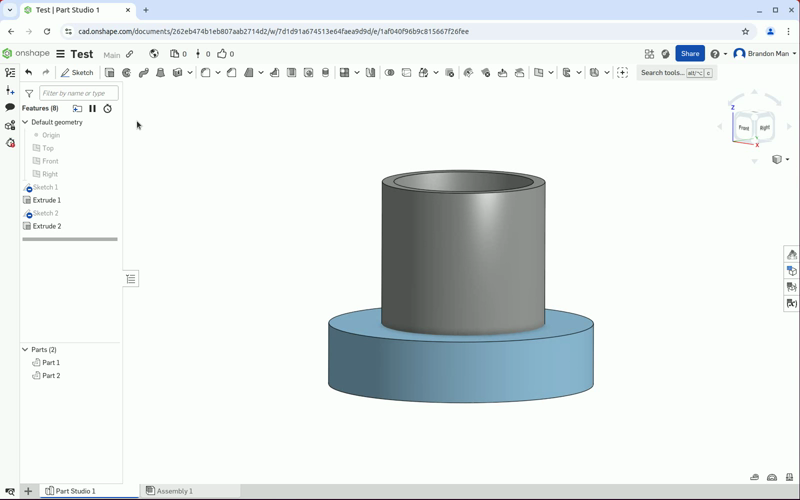
key(left, 3)
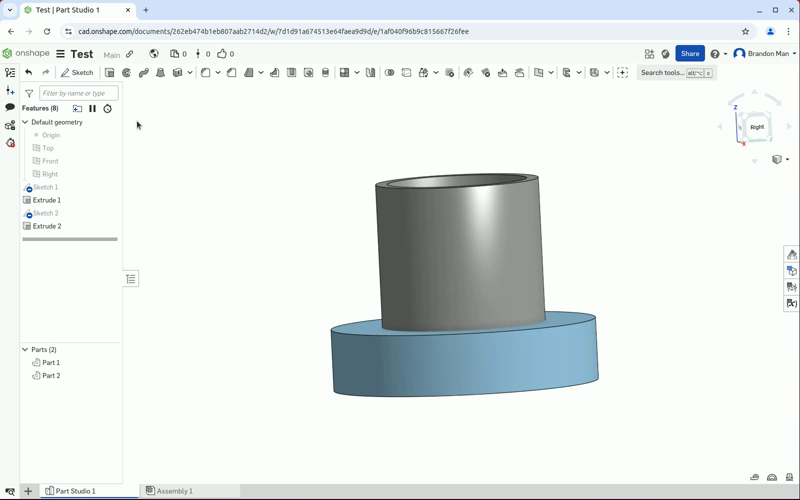
key(right, 3)
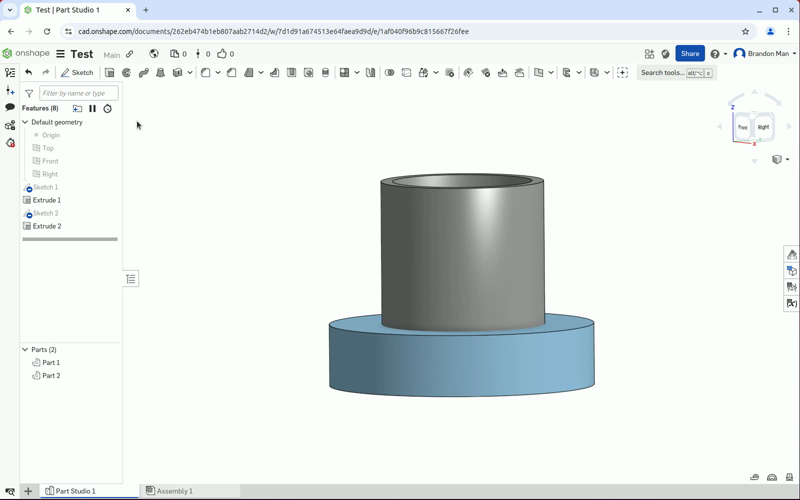
key(down, 3)
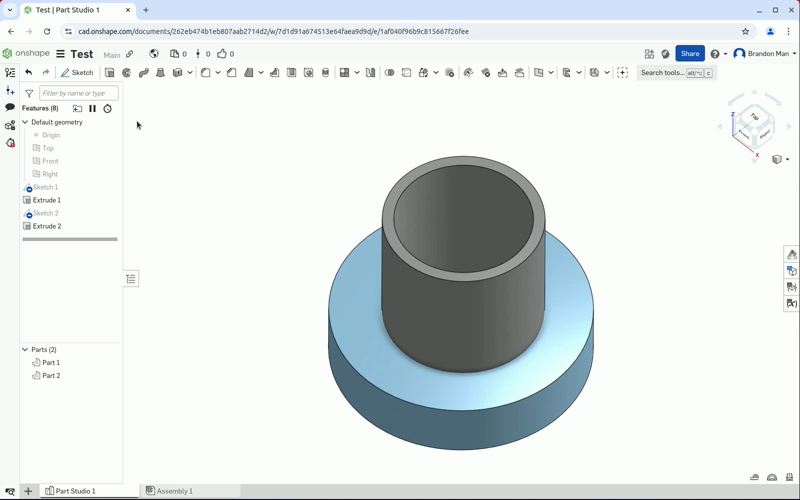
mouse_move(73, 189)
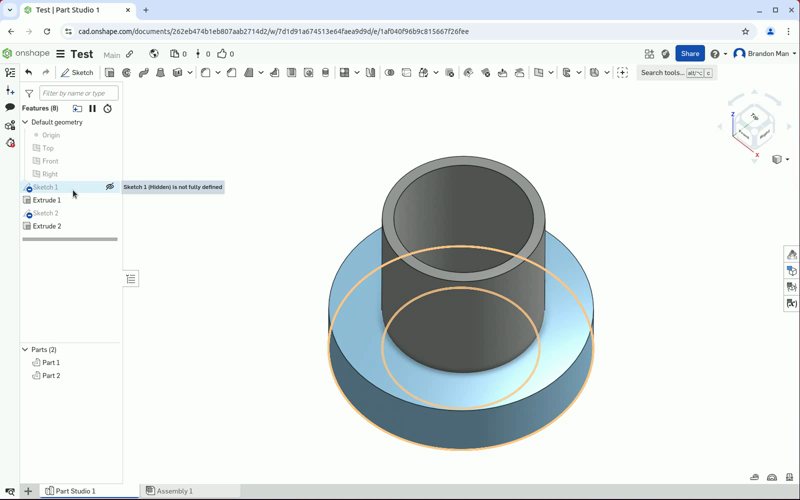
click(73, 189)